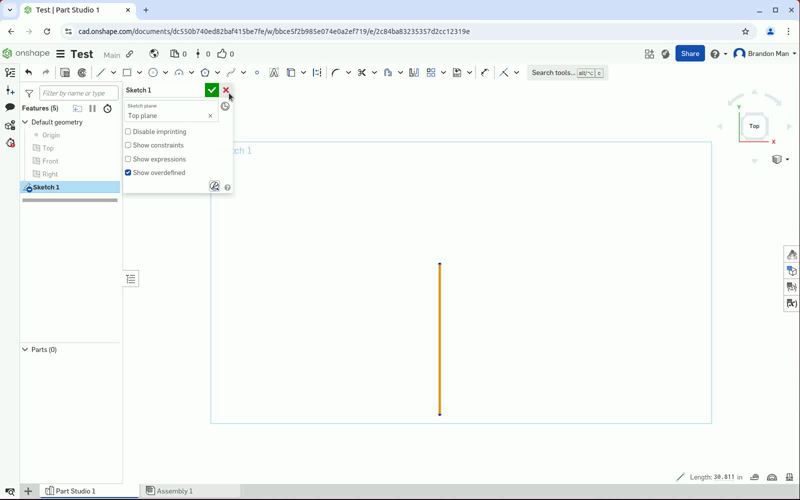
key(shift+h)
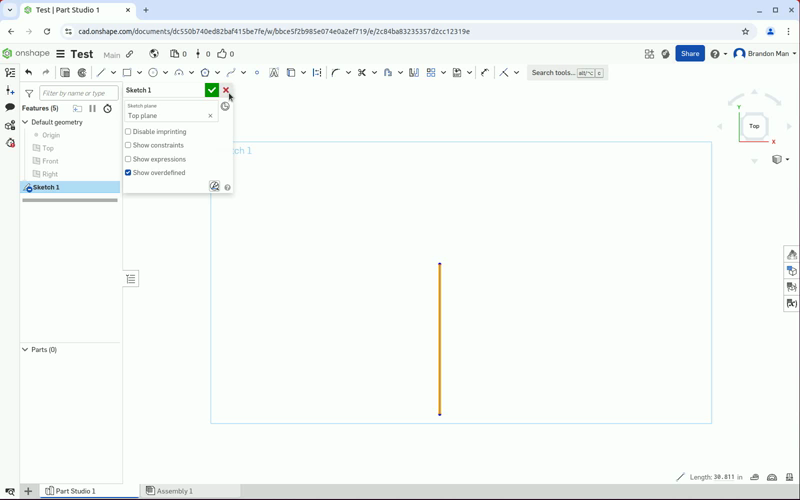
key(shift+s)
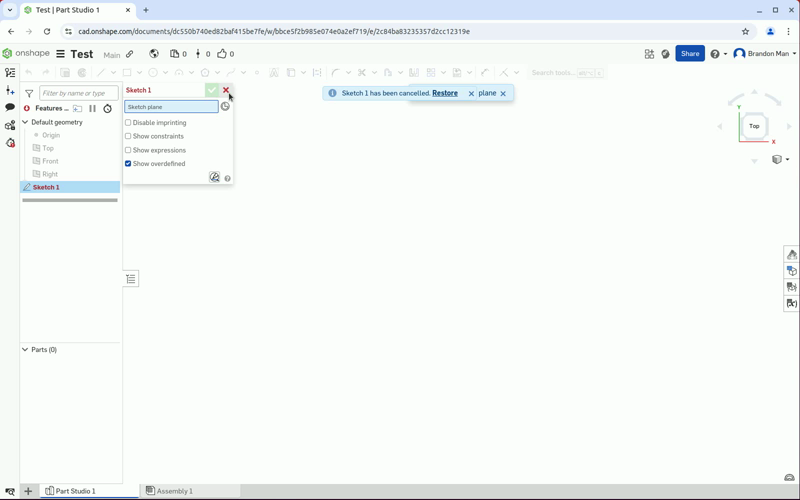
mouse_move(73, 150)
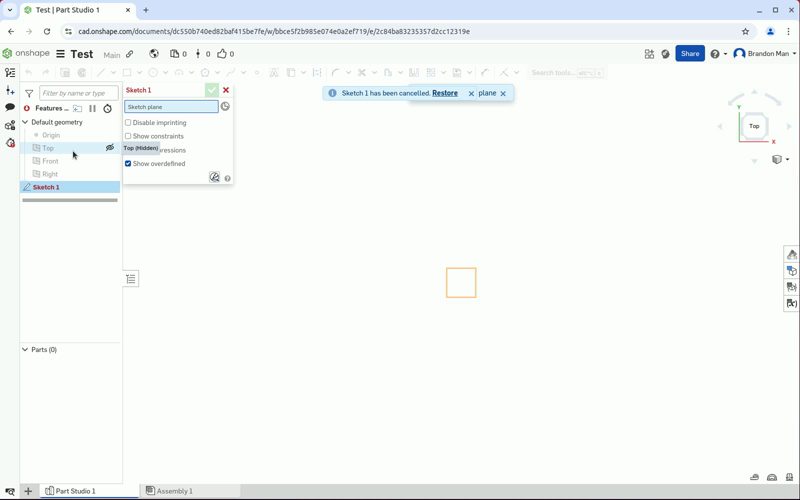
click(73, 150)
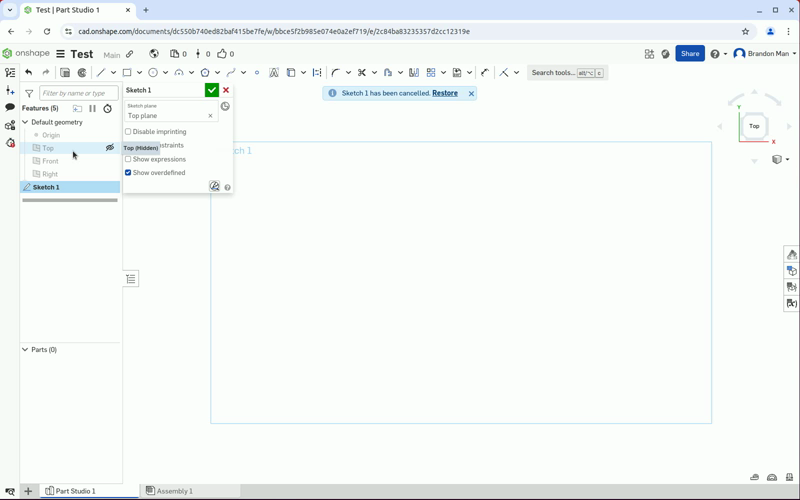
mouse_move(73, 352)
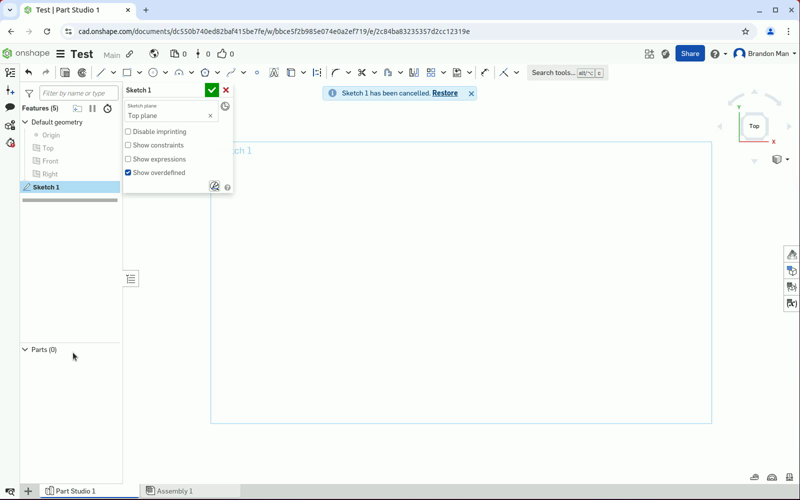
key(y)
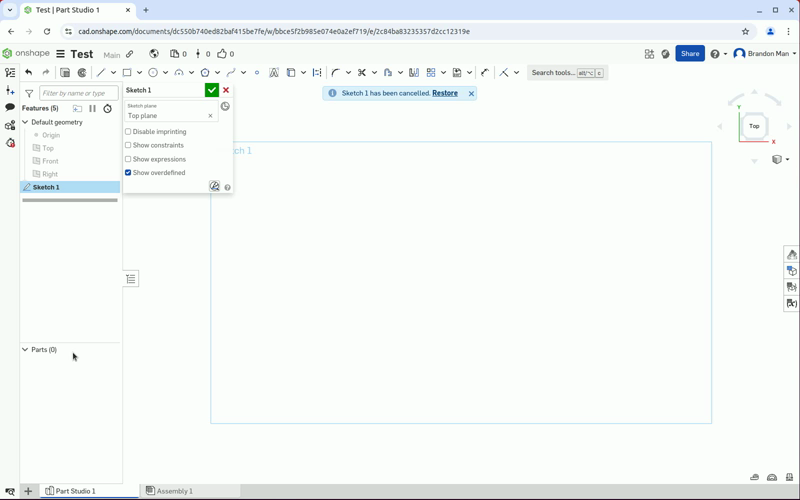
key(c)
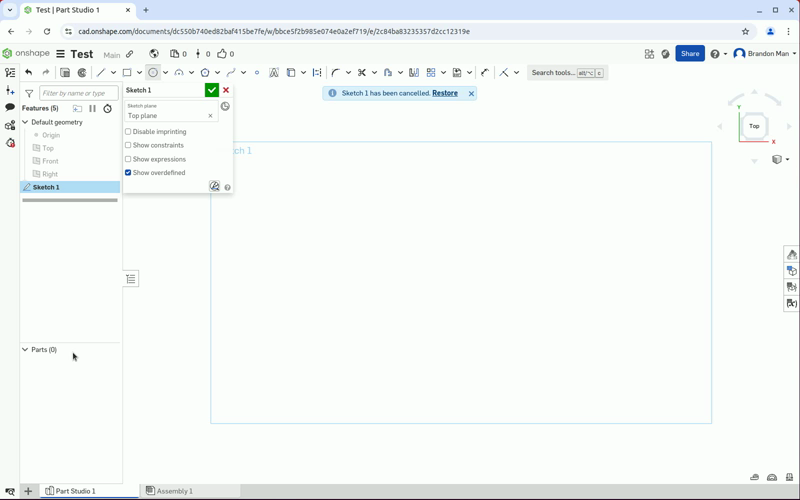
key_down(shift)
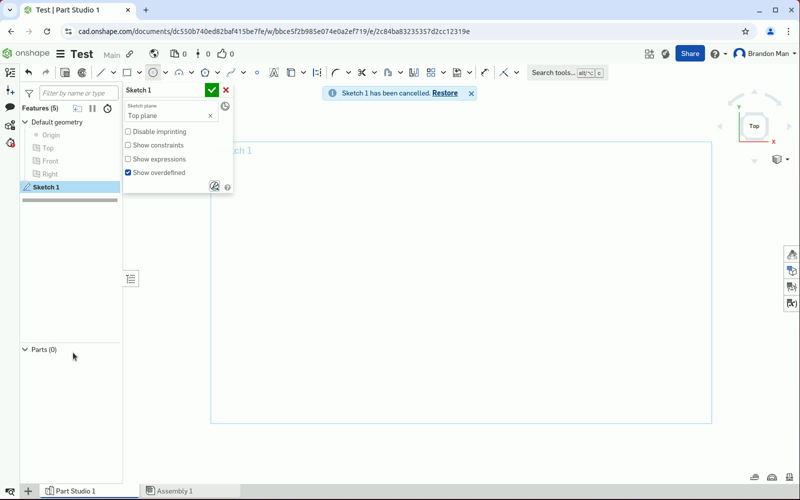
mouse_move(377, 276)
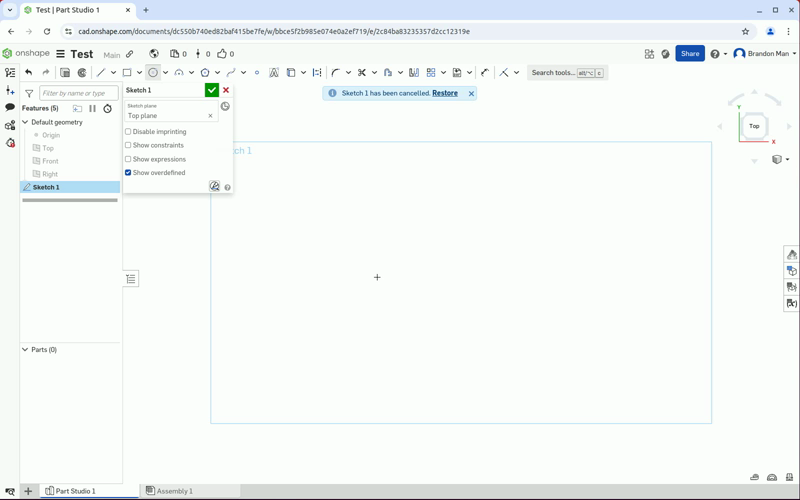
click(377, 276)
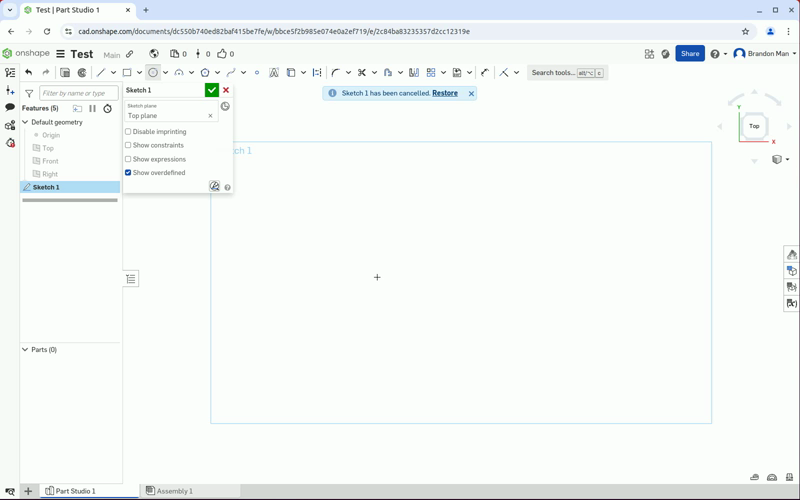
key_up(shift)
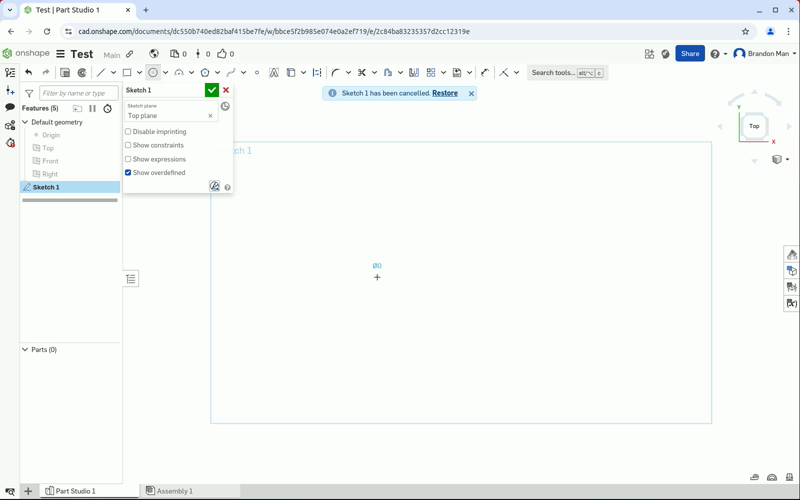
mouse_move(394, 276)
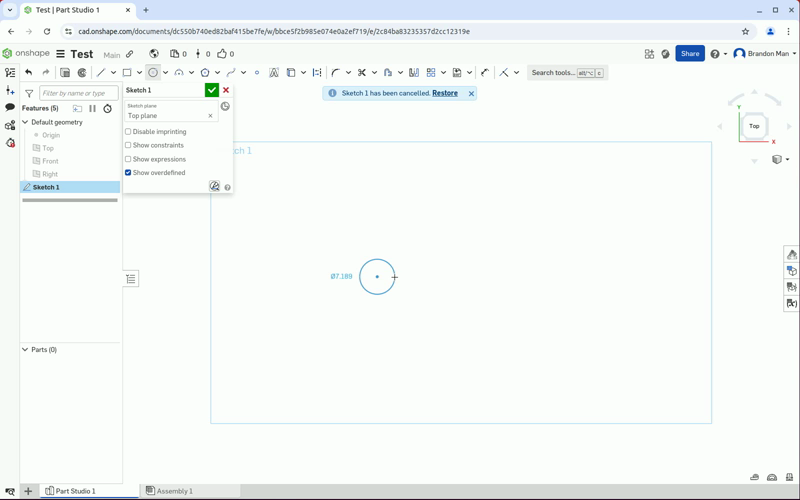
click(394, 276)
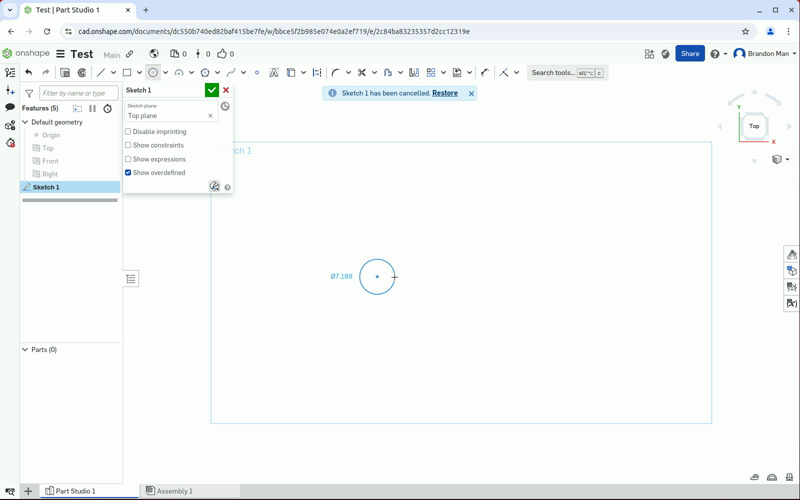
key(esc)
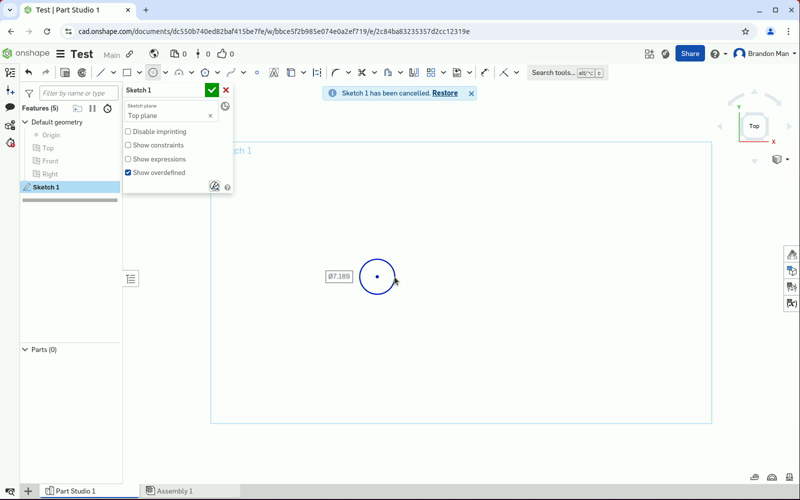
key(l)
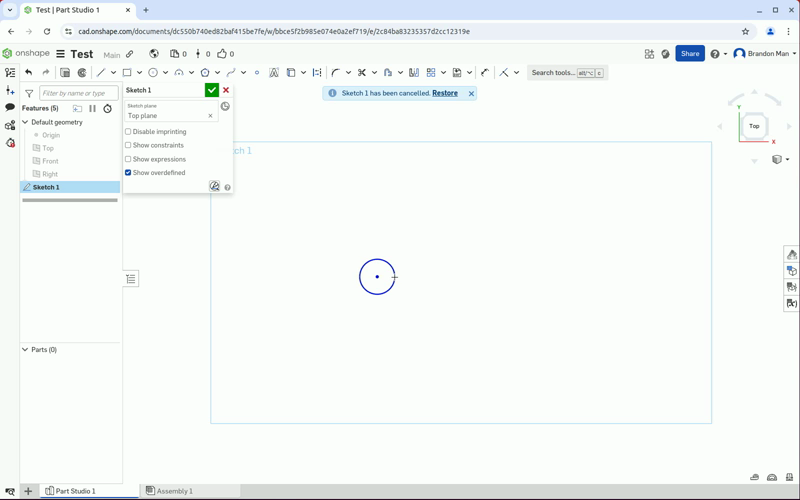
key_down(shift)
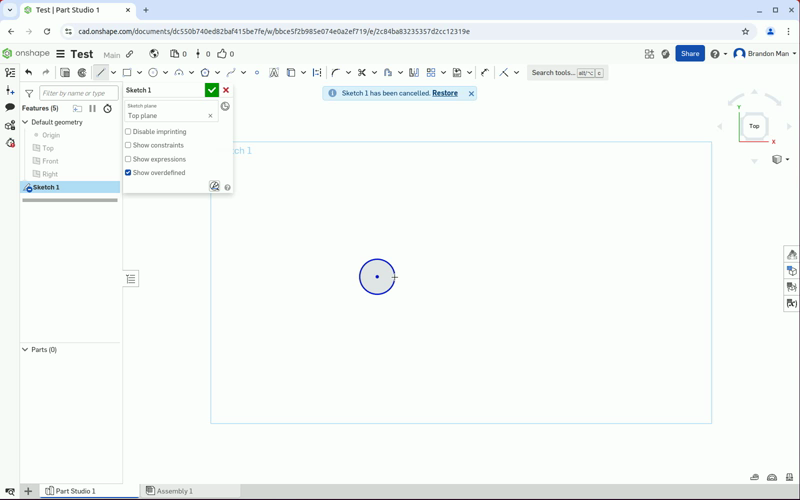
mouse_move(377, 307)
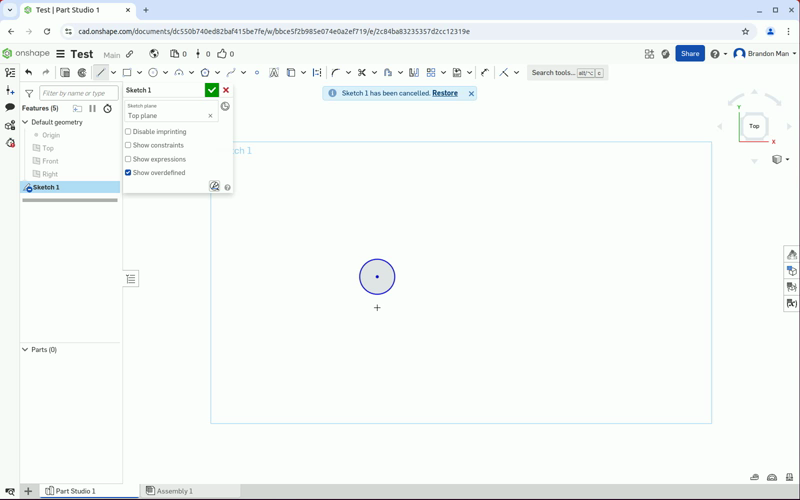
click(377, 307)
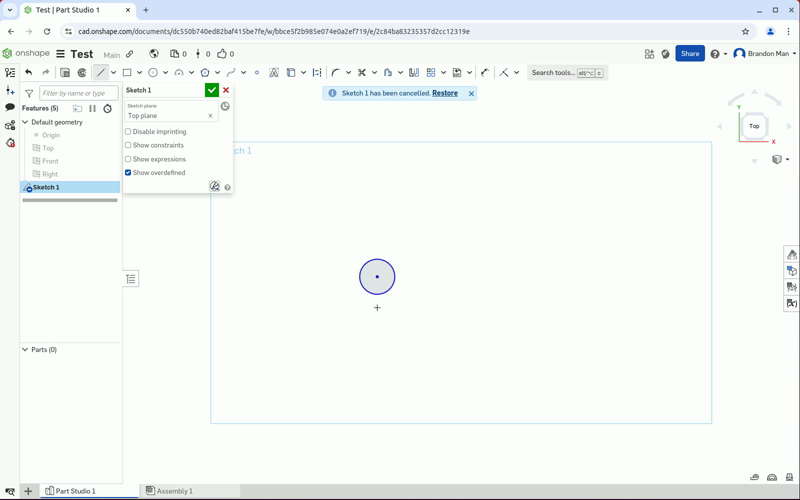
key_up(shift)
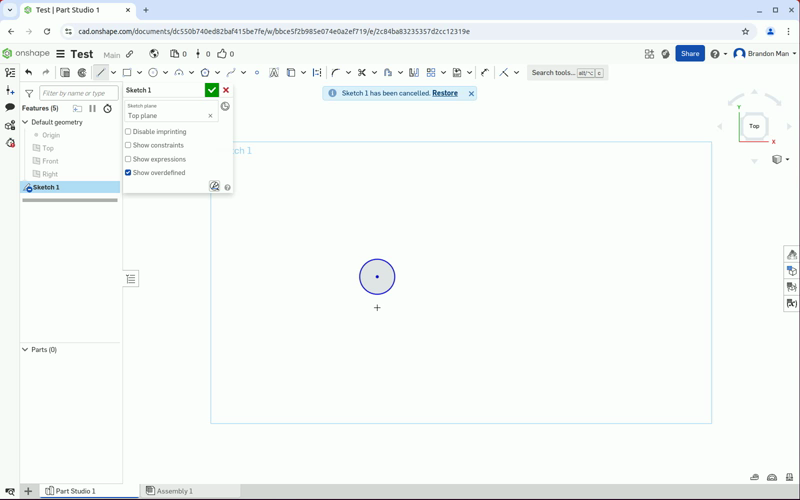
key_down(shift)
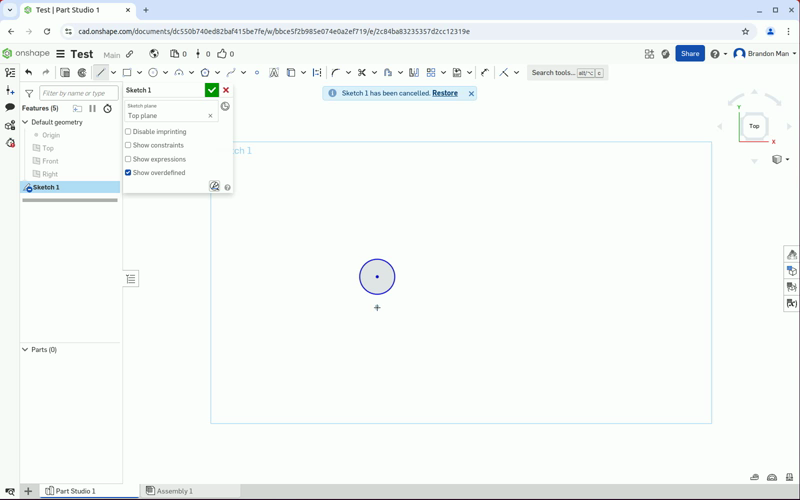
mouse_move(534, 307)
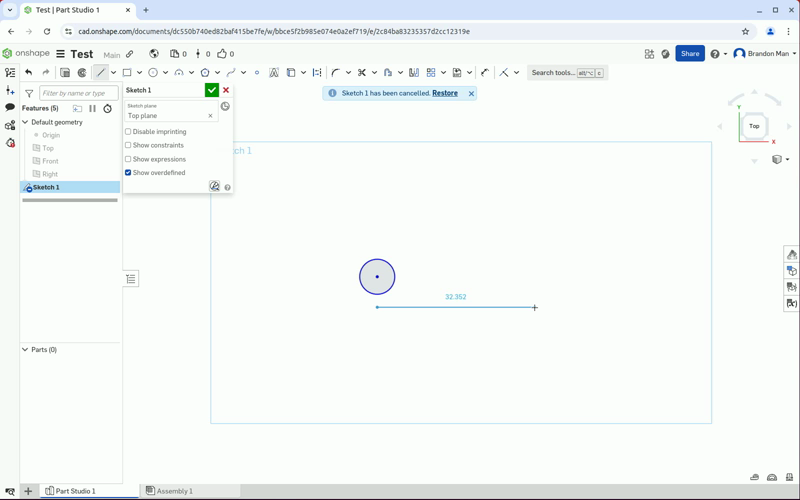
click(534, 307)
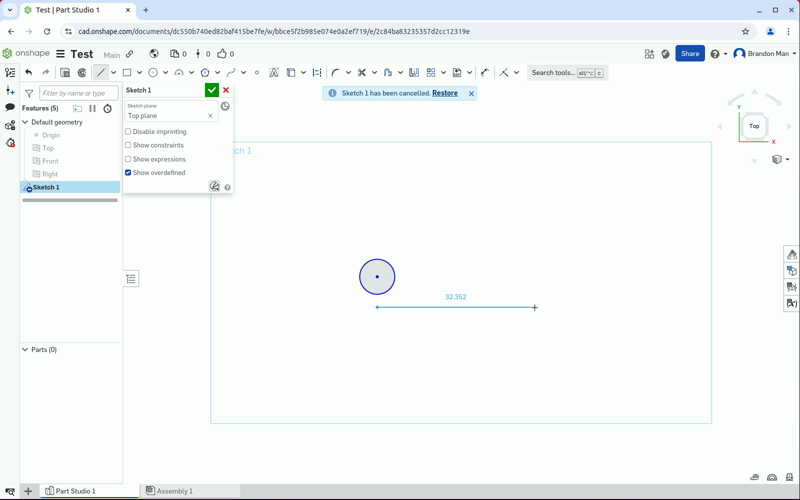
key_up(shift)
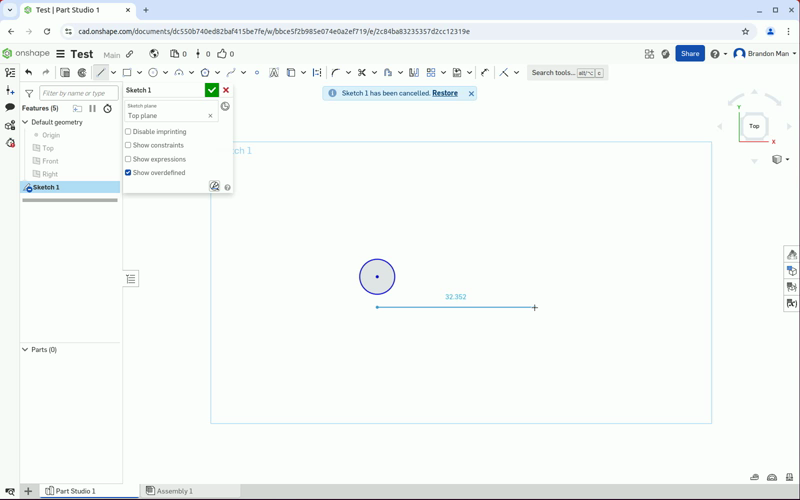
key(esc)
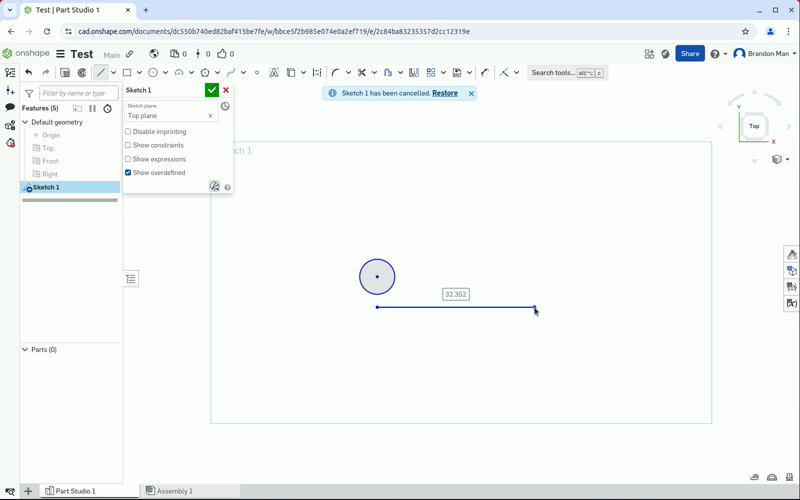
key(a)
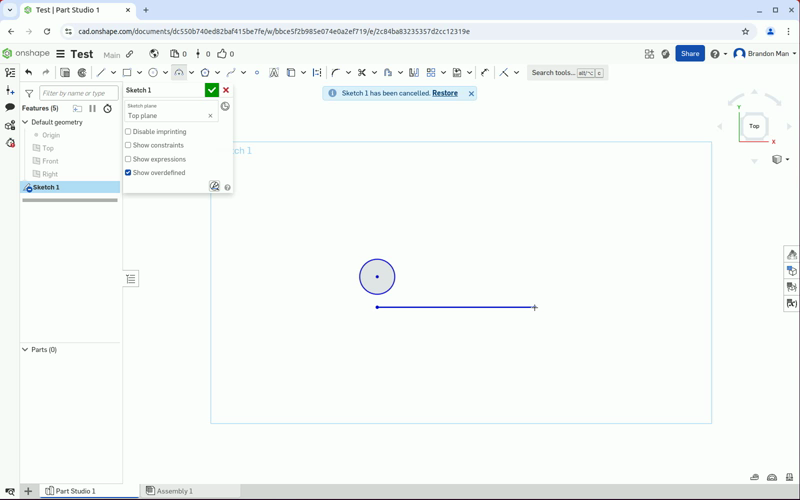
mouse_move(534, 307)
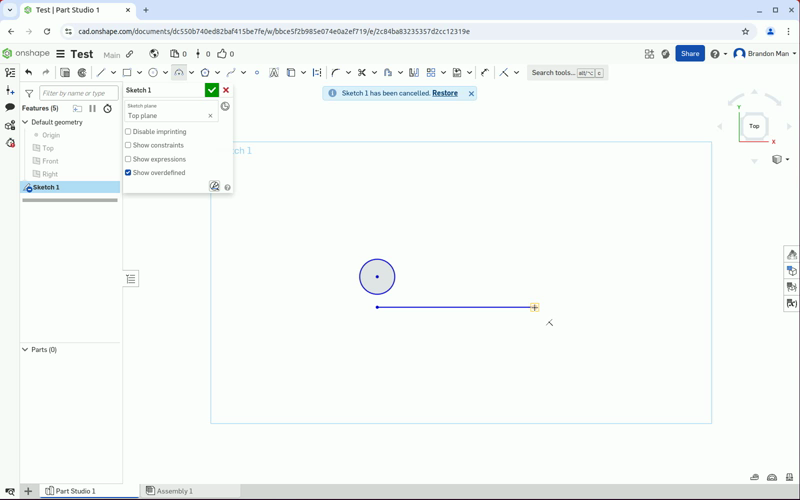
click(534, 307)
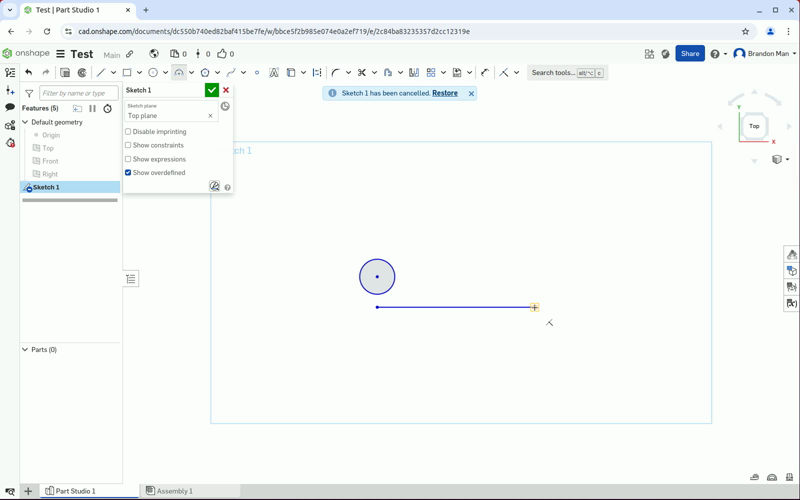
key_down(shift)
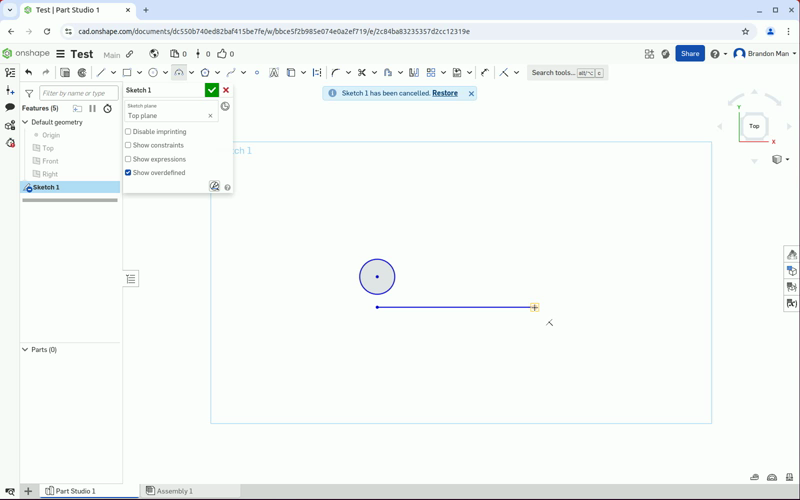
mouse_move(534, 246)
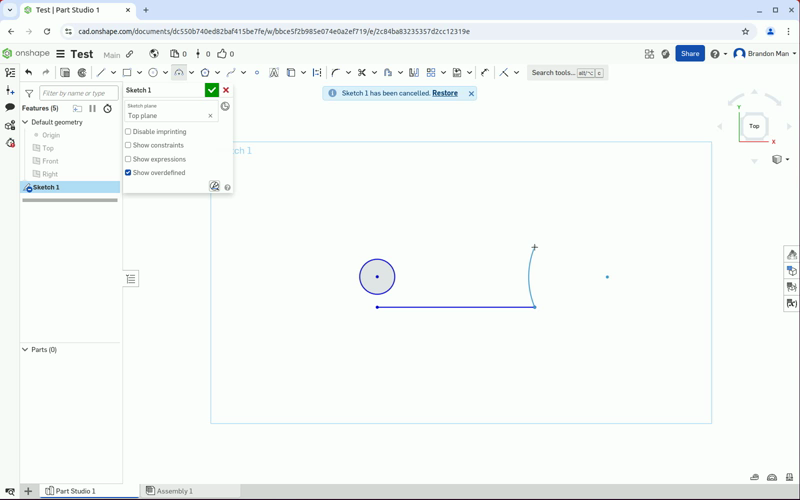
click(534, 246)
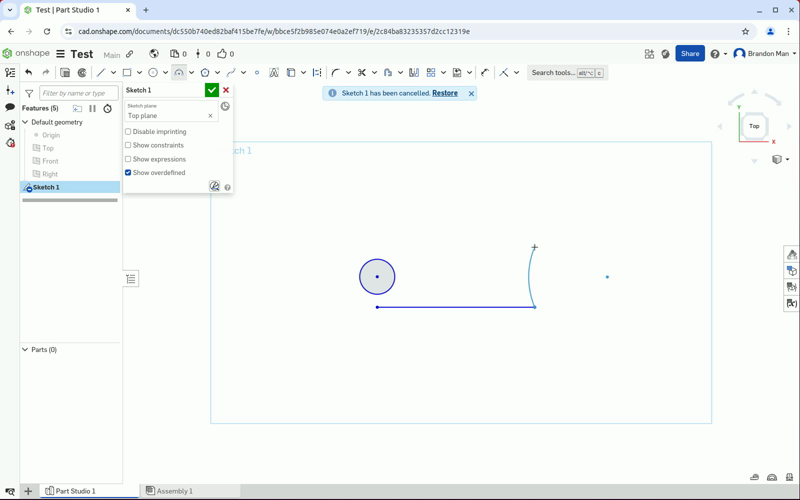
mouse_move(565, 276)
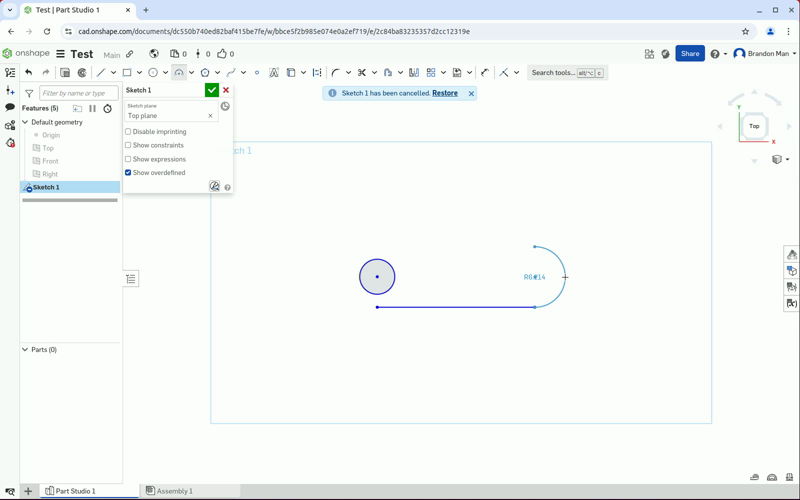
click(565, 276)
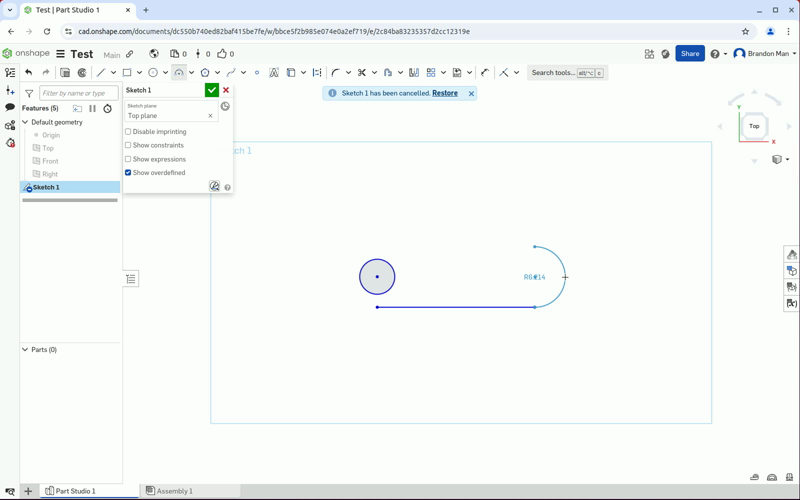
key_up(shift)
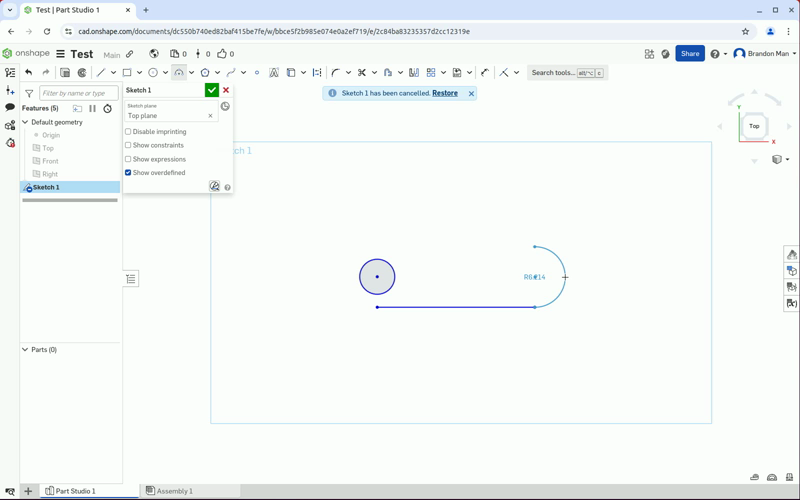
key(esc)
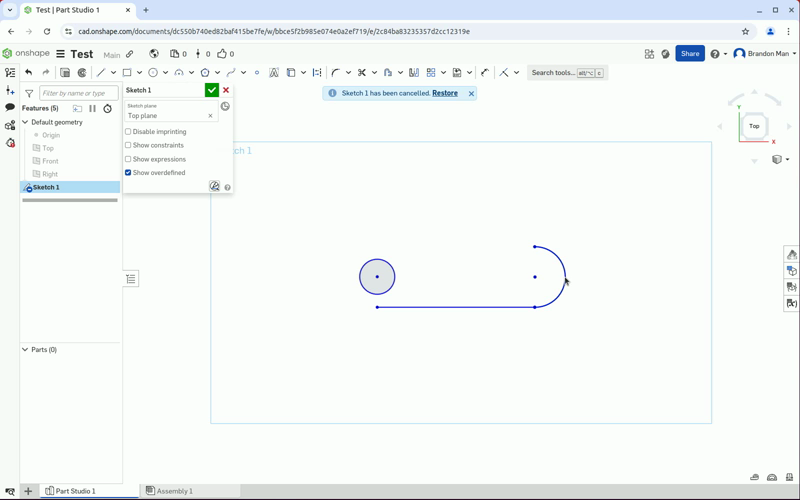
key(l)
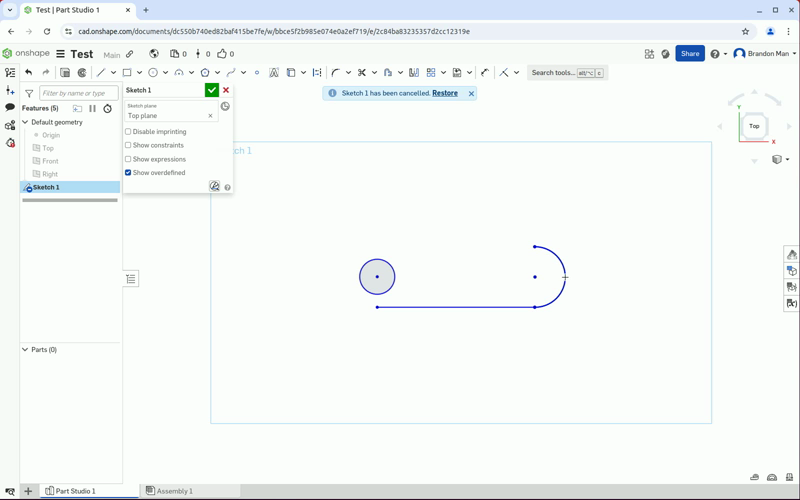
mouse_move(534, 246)
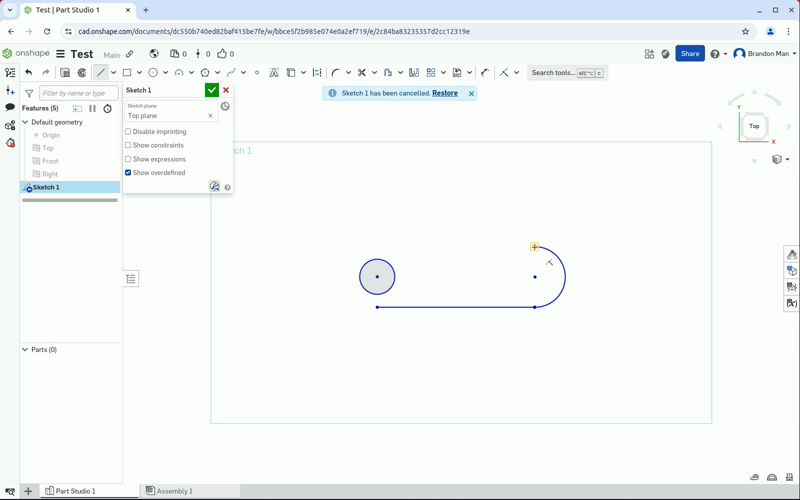
click(534, 246)
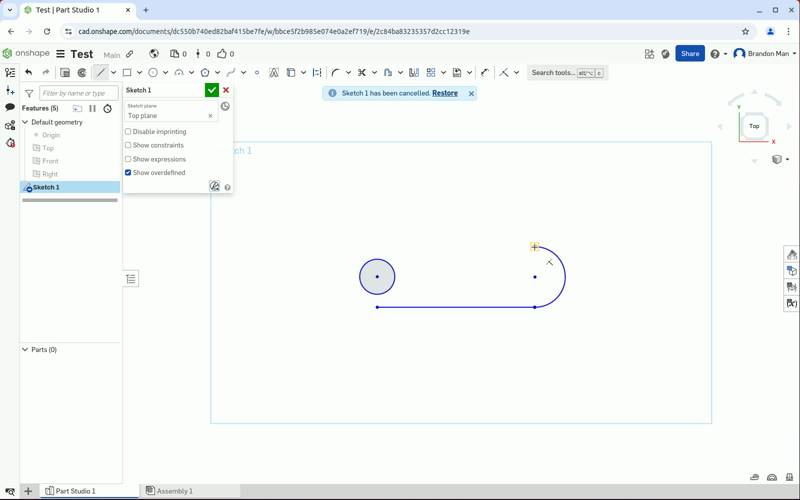
key_down(shift)
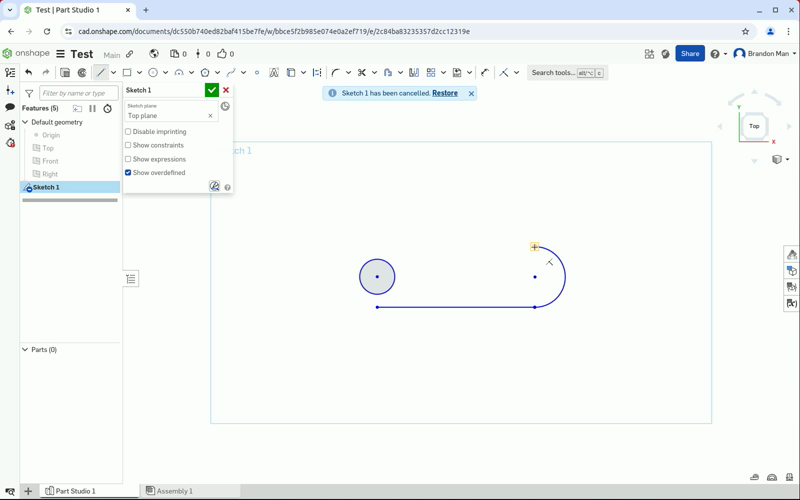
mouse_move(377, 246)
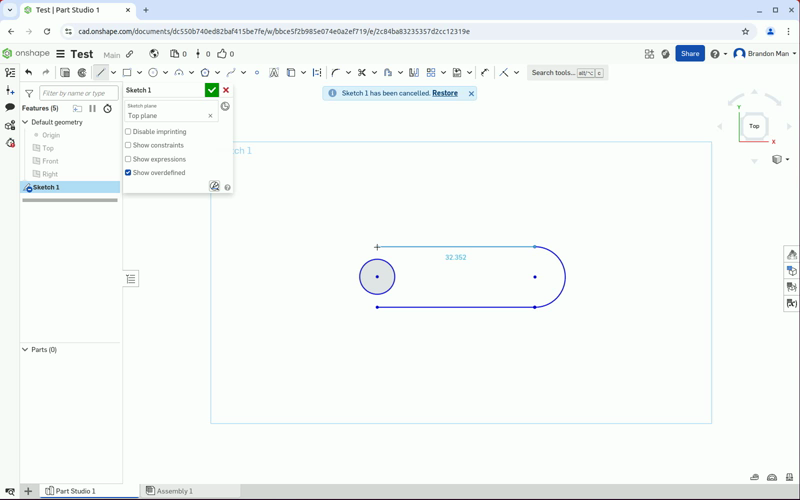
click(377, 246)
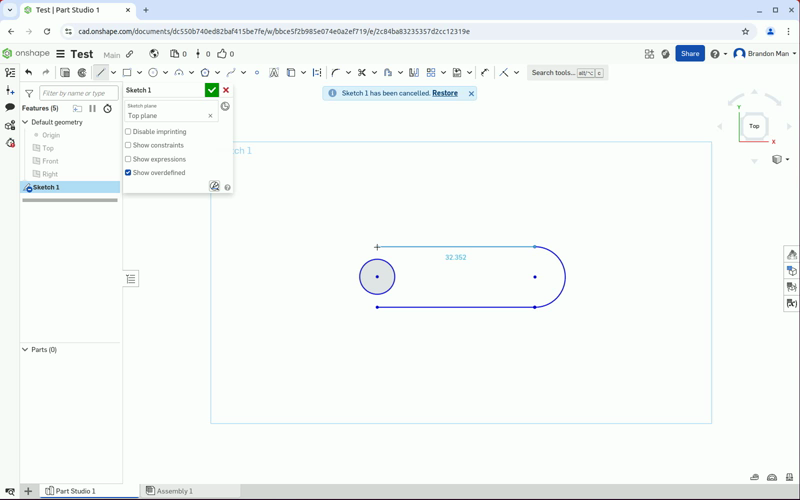
key_up(shift)
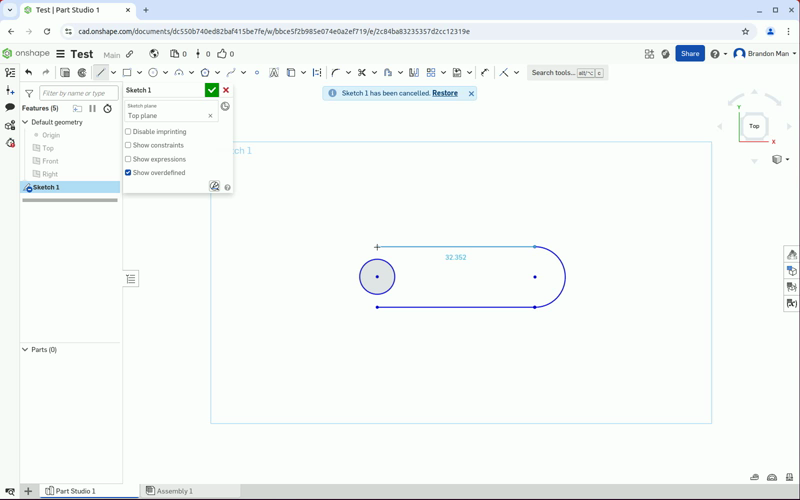
key(esc)
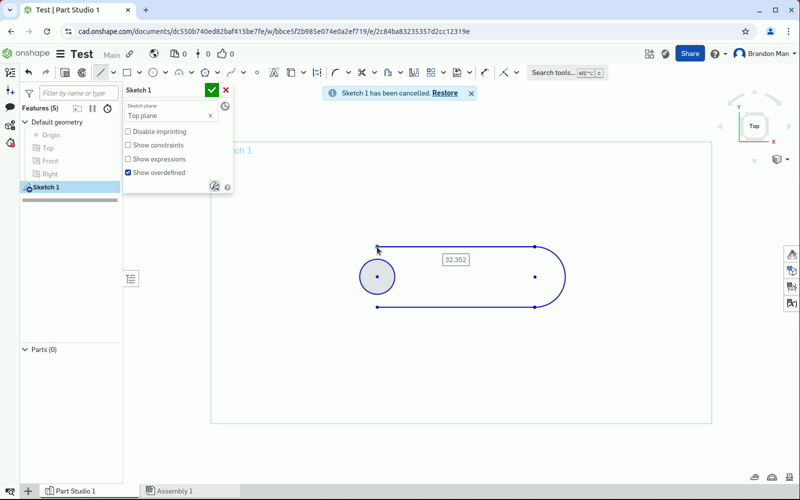
key(a)
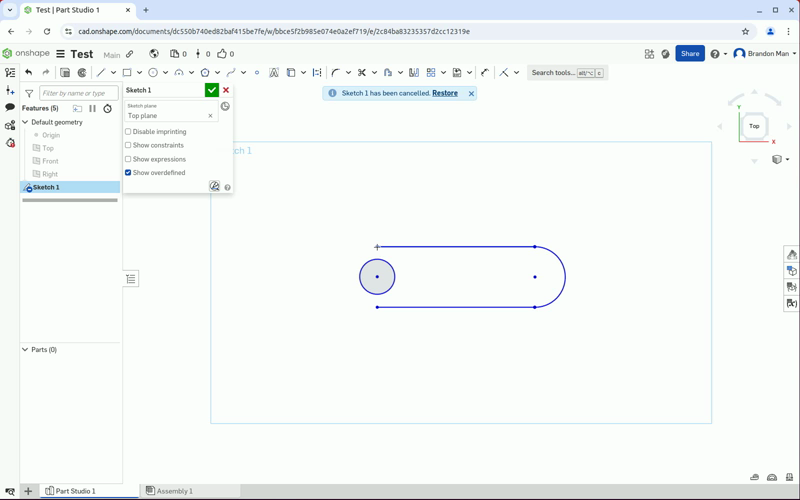
mouse_move(377, 246)
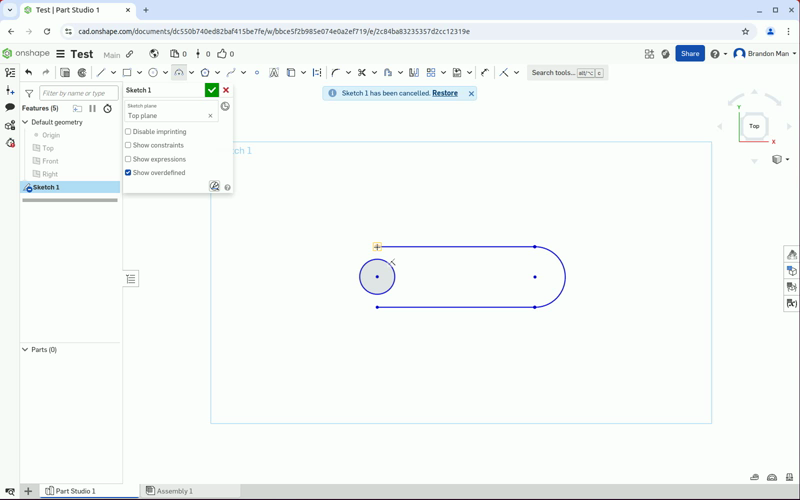
click(377, 246)
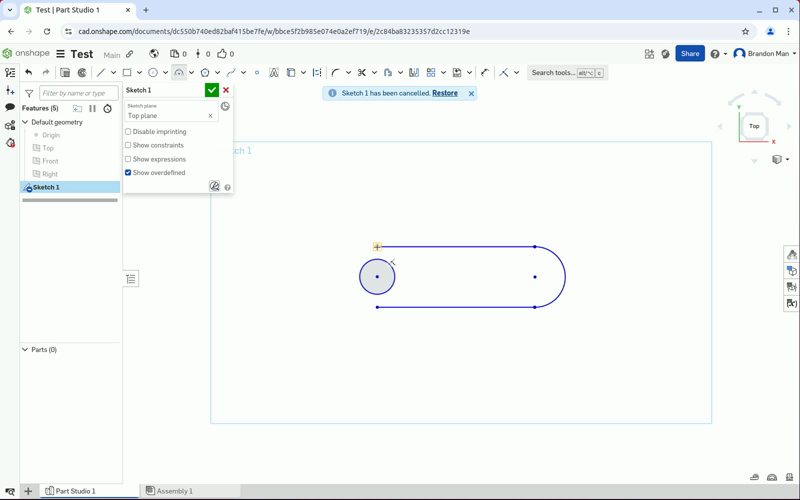
mouse_move(377, 307)
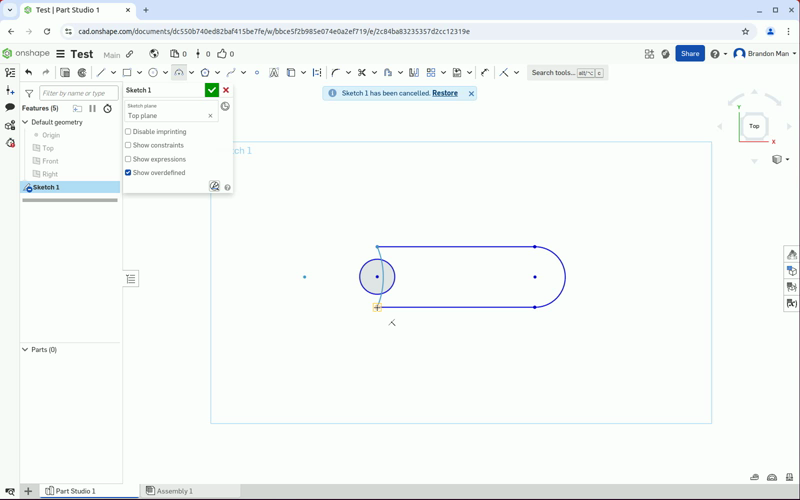
click(377, 307)
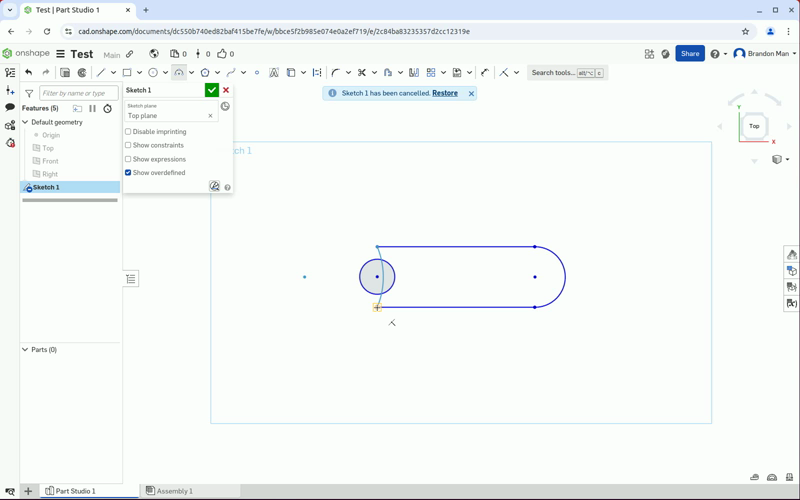
key_down(shift)
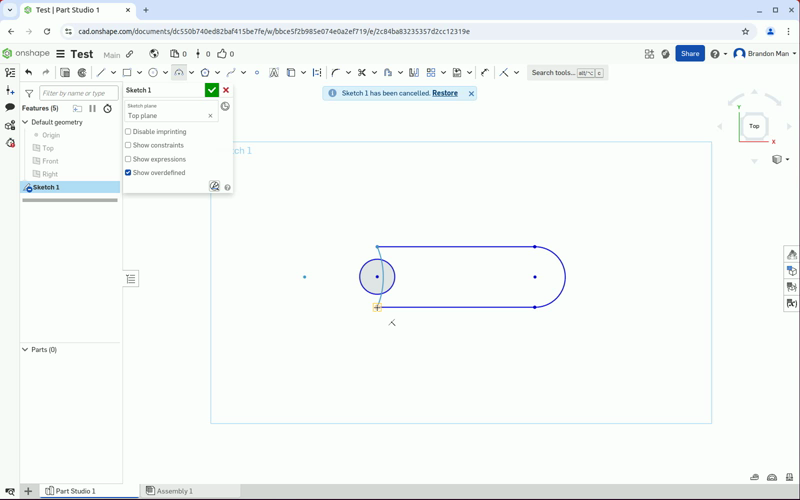
mouse_move(407, 276)
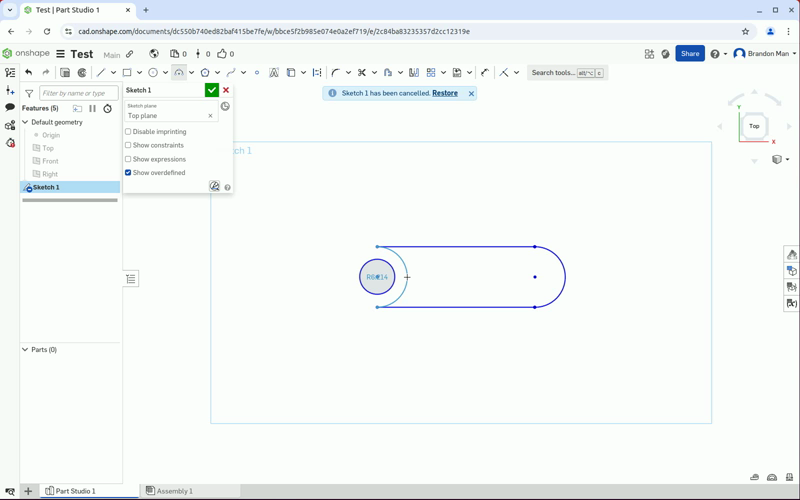
click(407, 276)
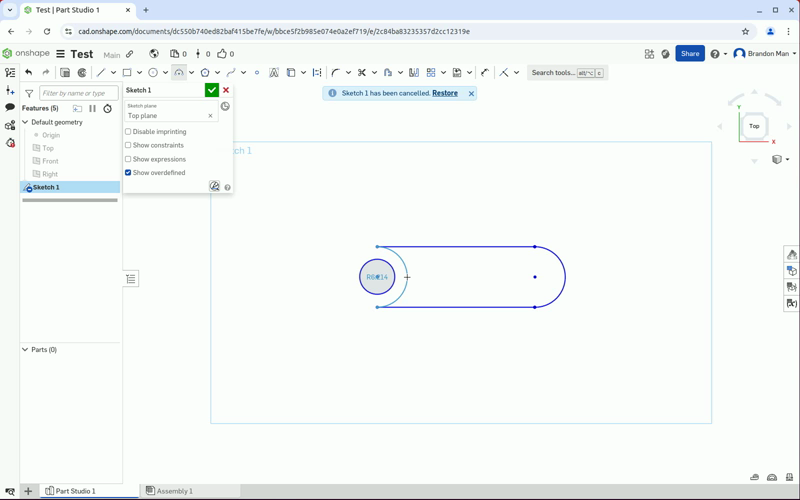
key_up(shift)
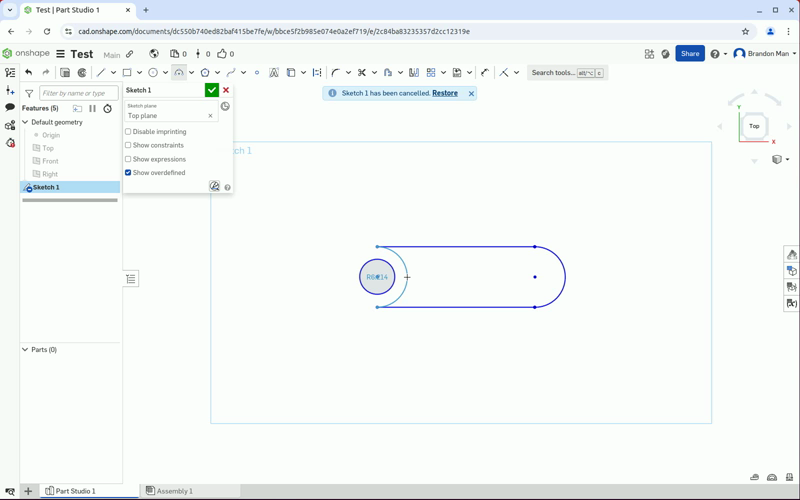
key(esc)
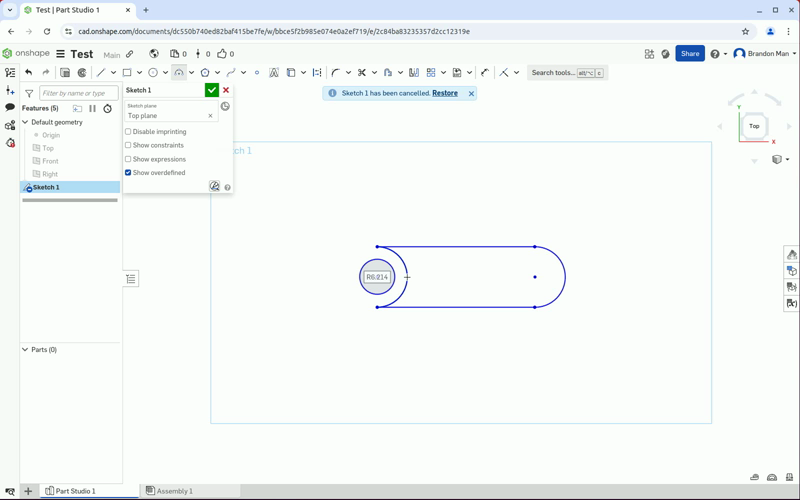
key(c)
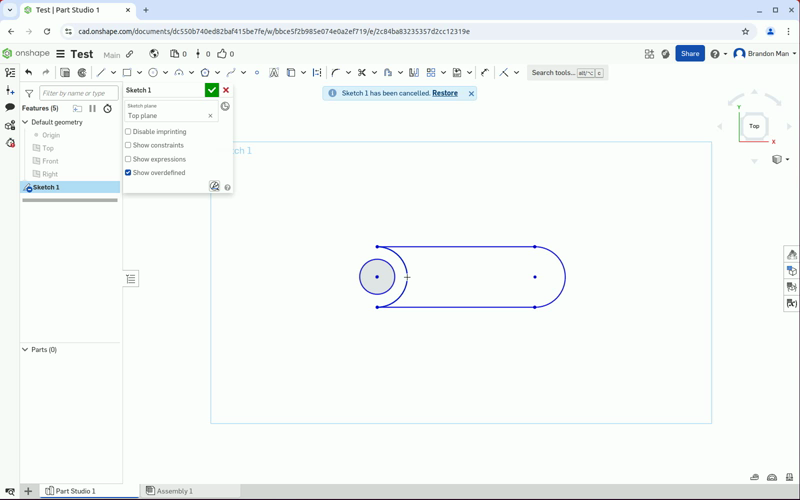
key_down(shift)
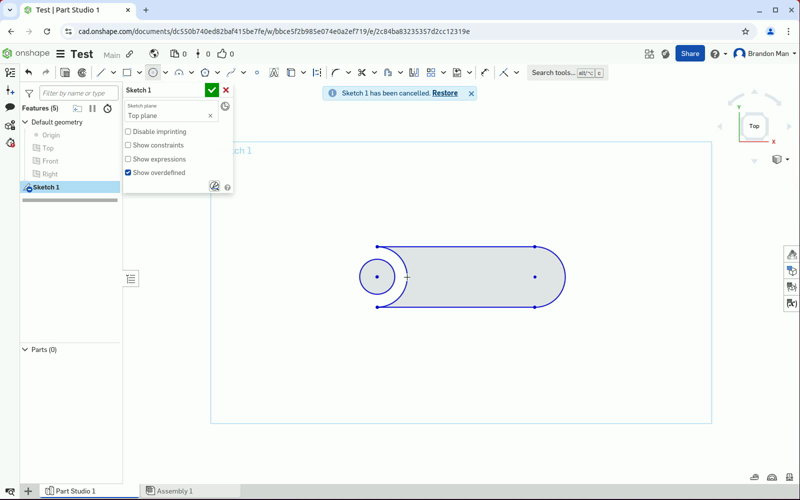
mouse_move(534, 276)
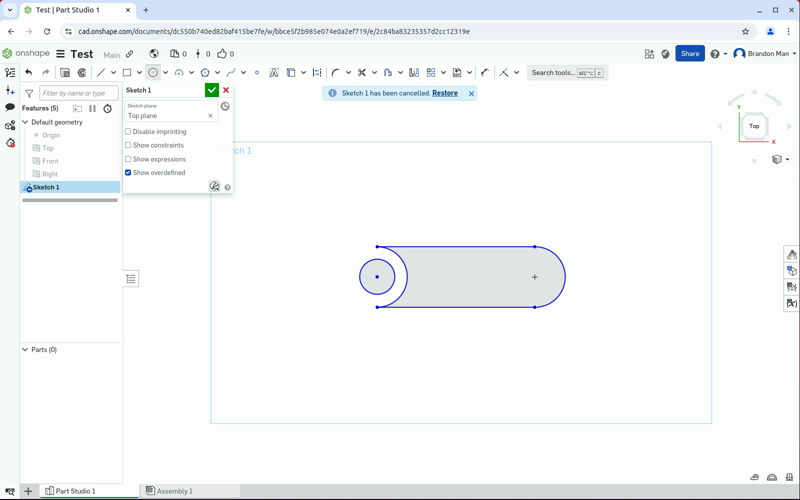
click(534, 276)
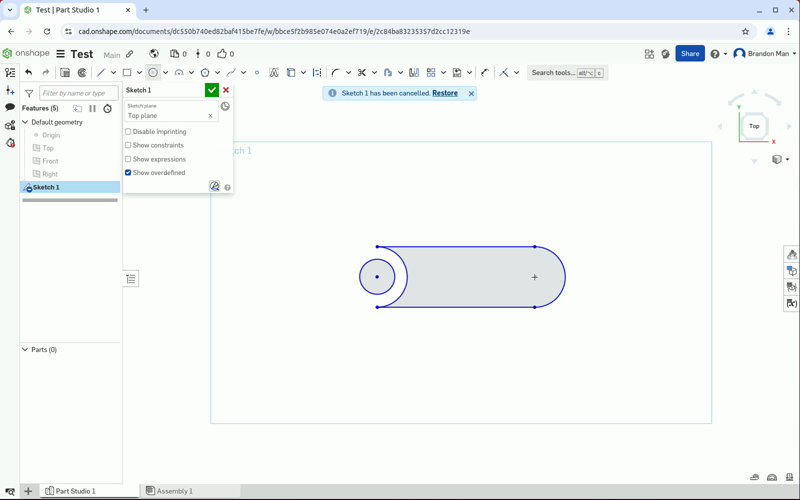
key_up(shift)
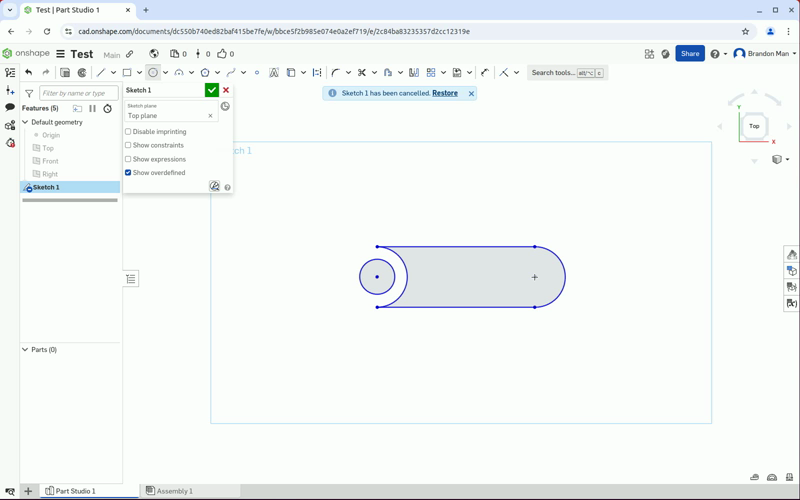
mouse_move(552, 276)
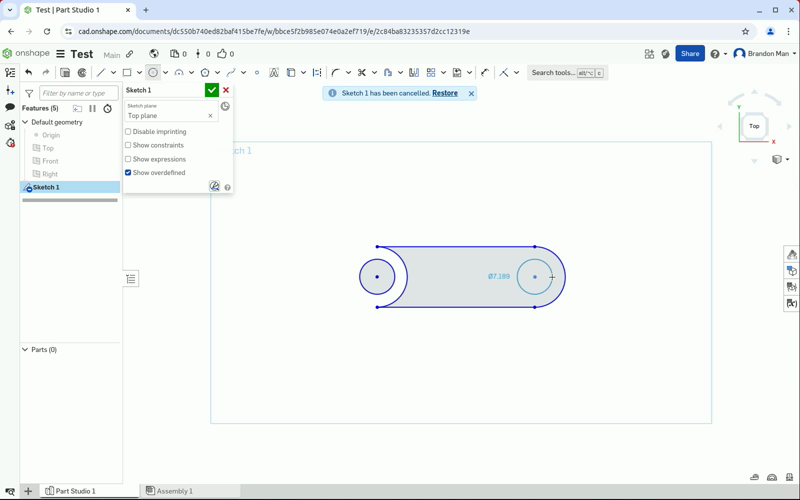
click(552, 276)
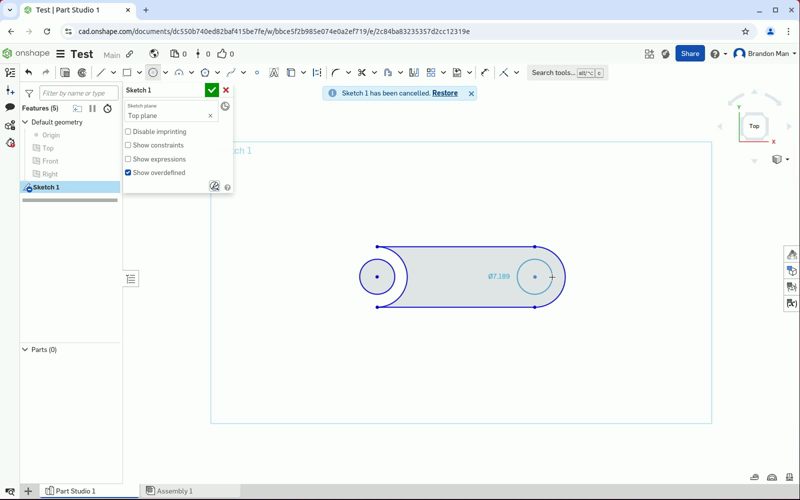
key(esc)
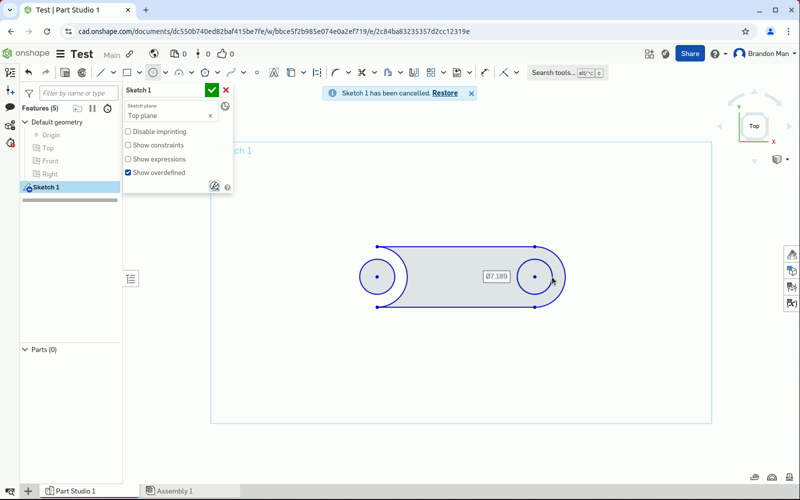
mouse_move(433, 268)
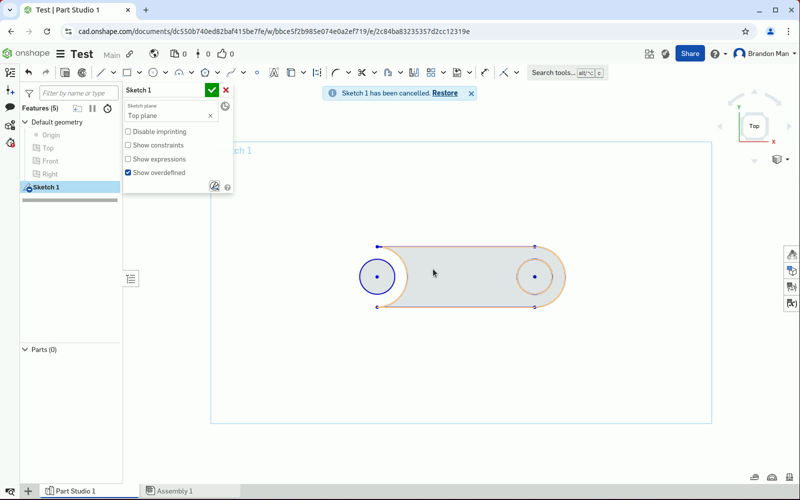
click(433, 268)
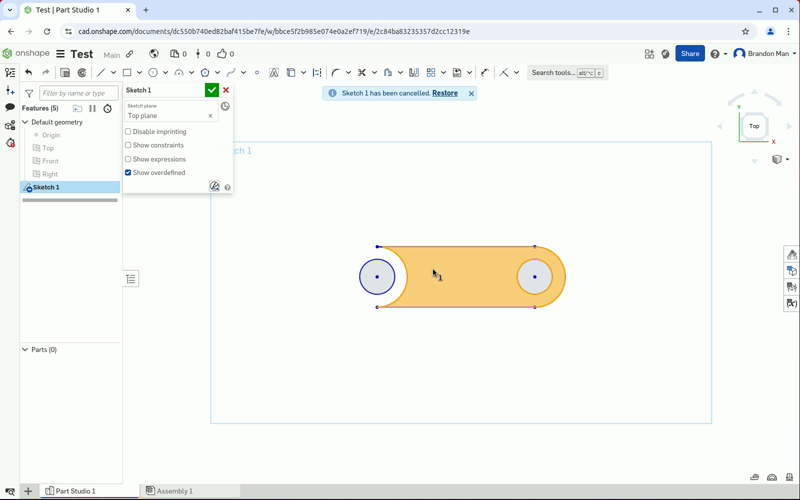
mouse_move(73, 352)
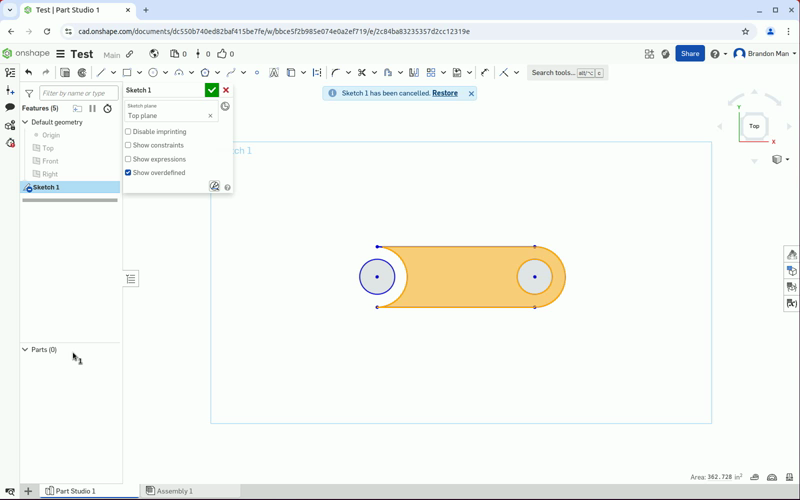
key(shift+y)
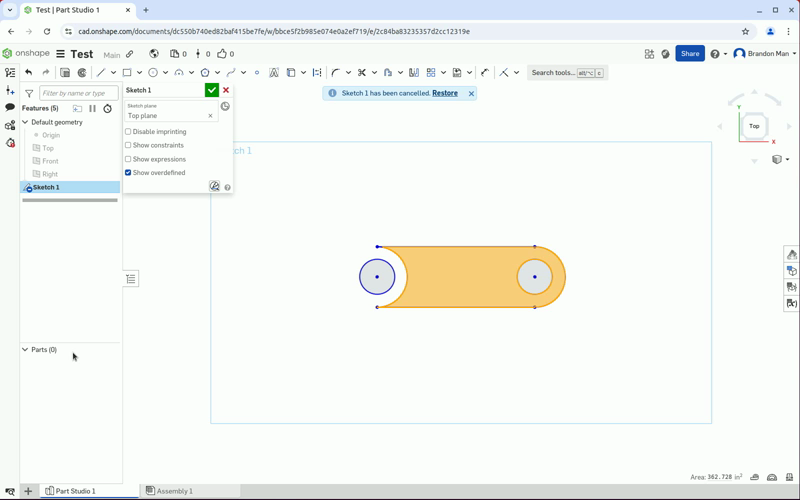
key(shift+e)
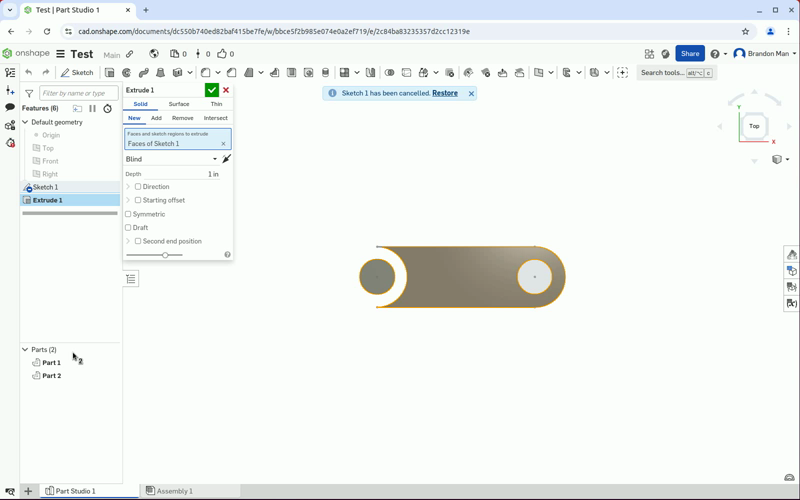
mouse_move(143, 106)
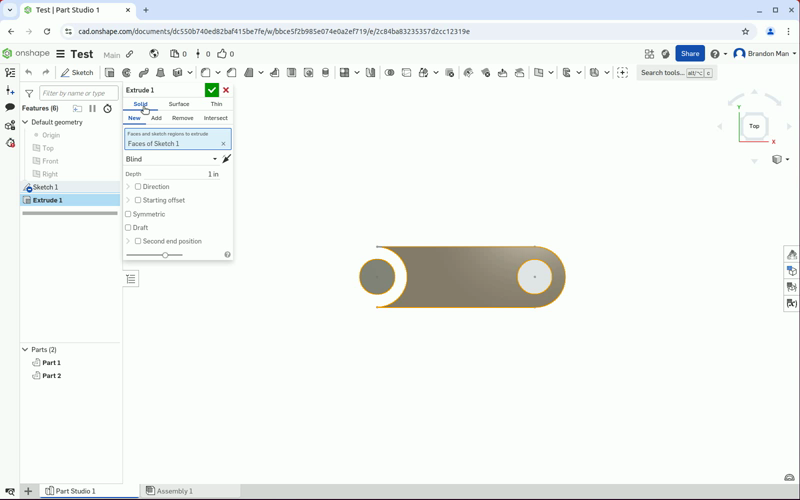
click(143, 106)
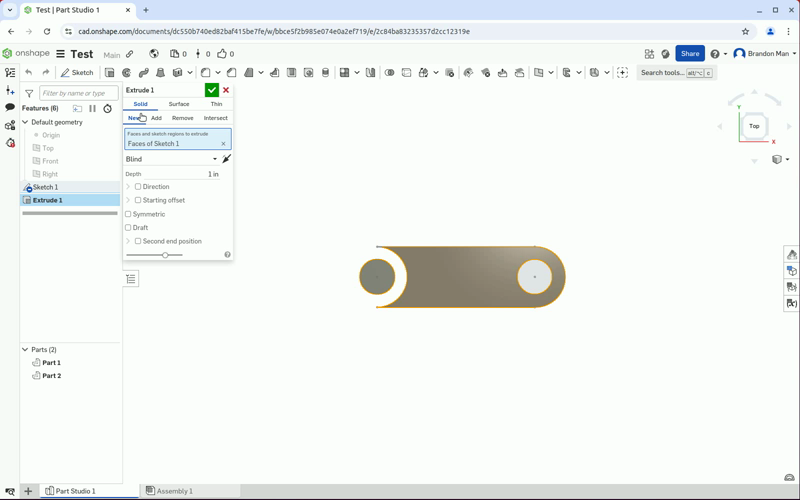
mouse_move(137, 120)
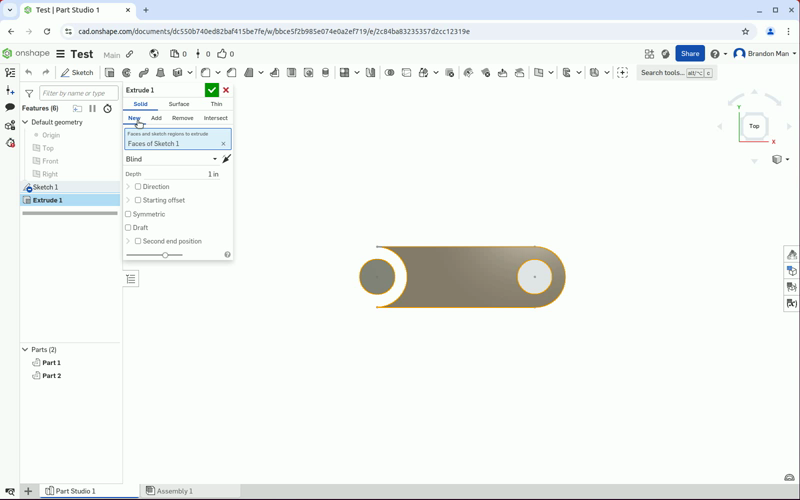
click(137, 120)
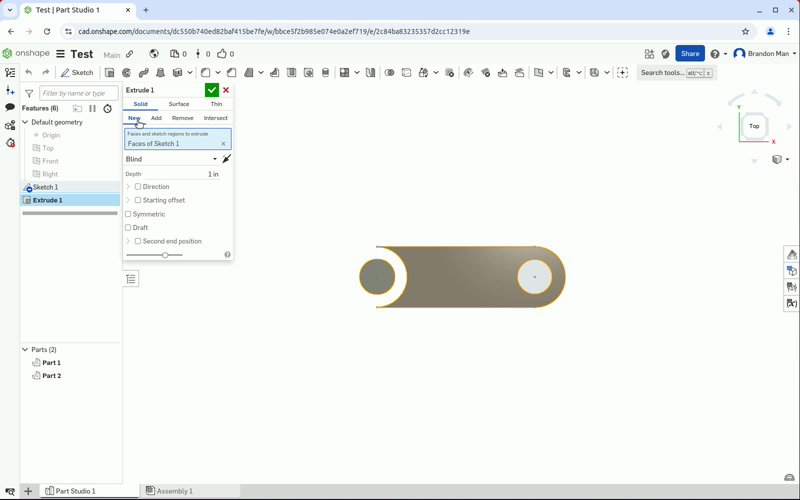
key(tab, 4)
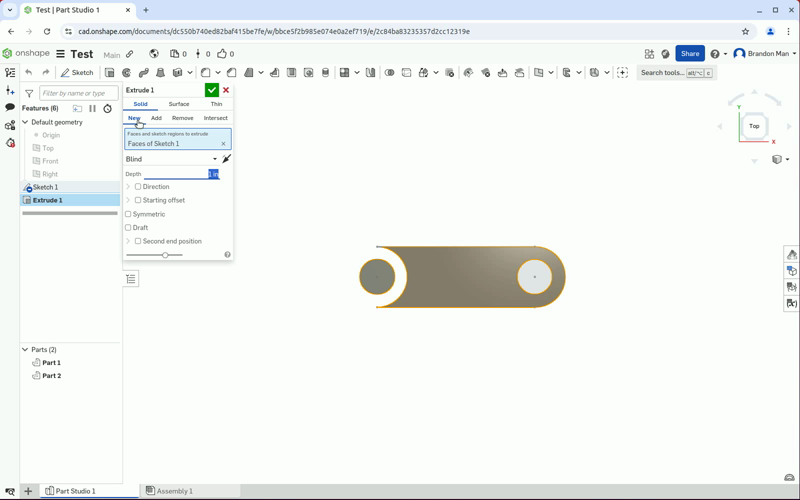
text(9.388)
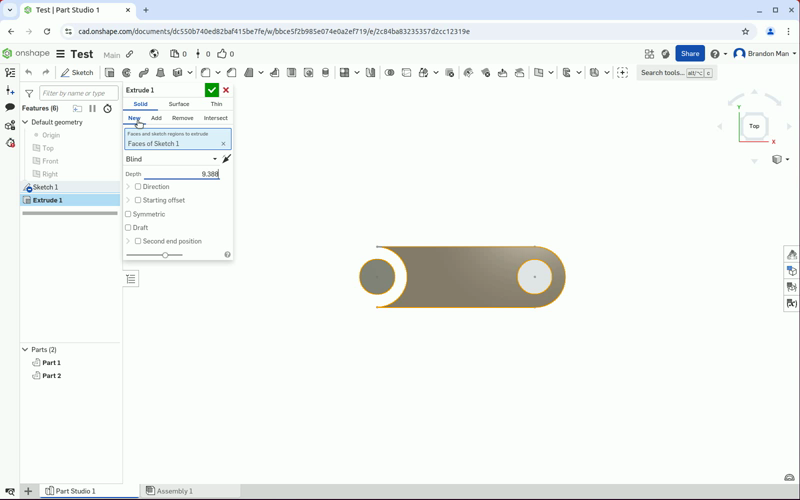
key(enter)
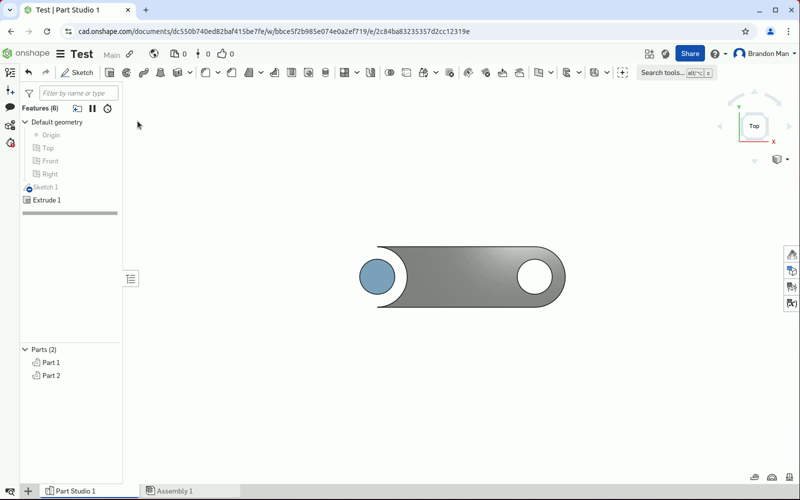
key(shift+h)
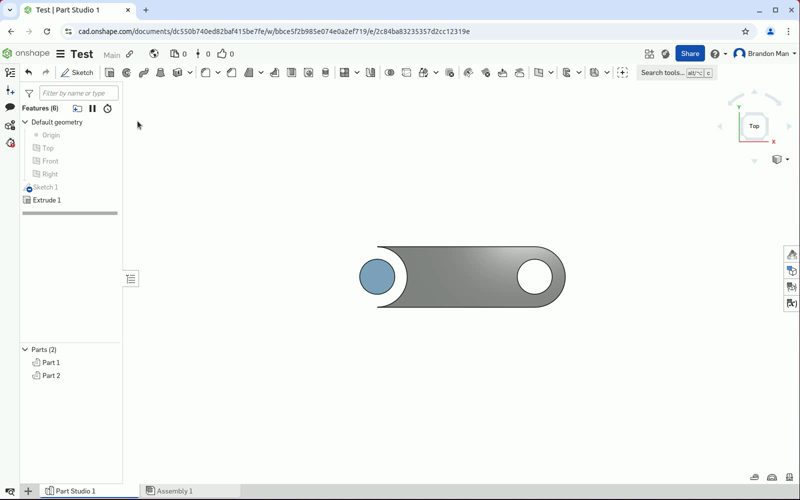
key(shift+h)
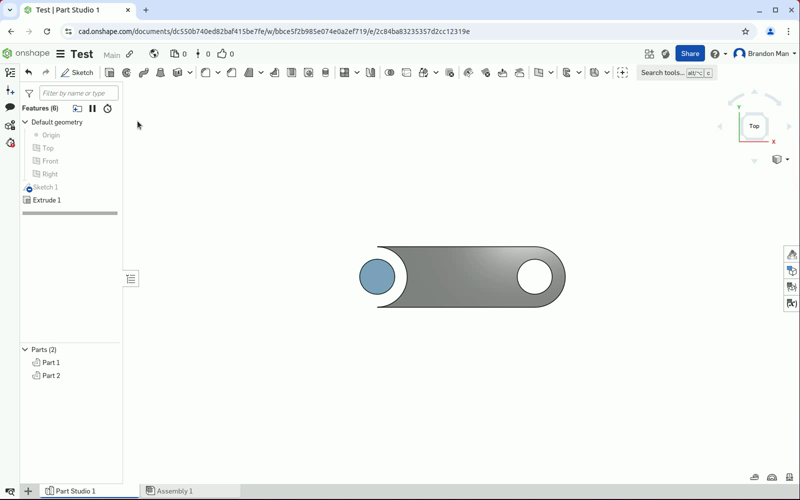
mouse_move(73, 189)
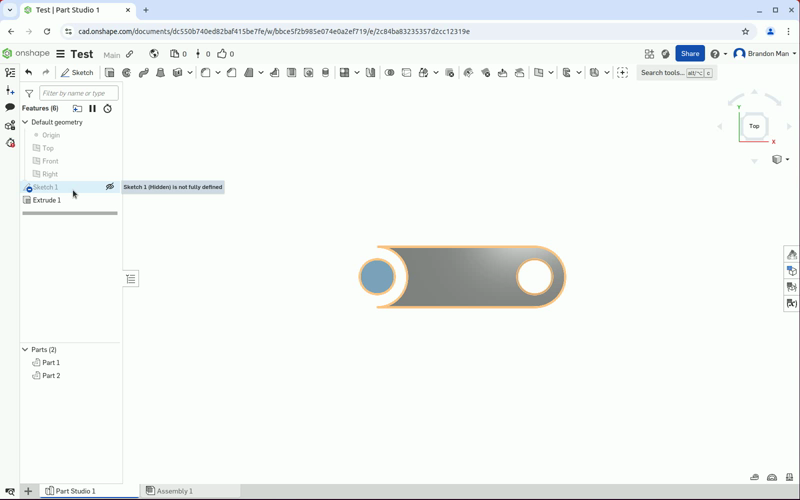
click(73, 189)
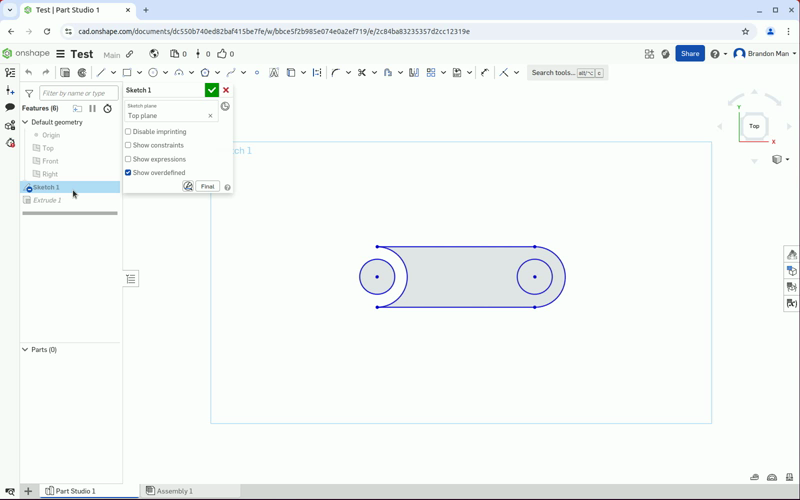
mouse_move(229, 92)
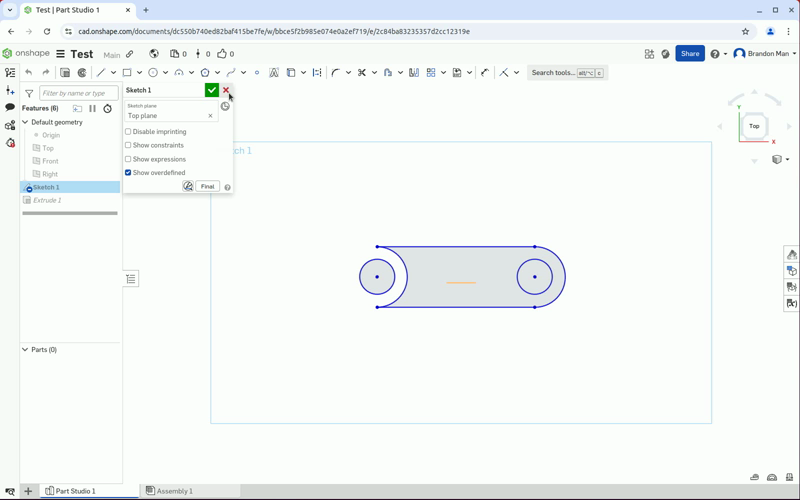
click(229, 92)
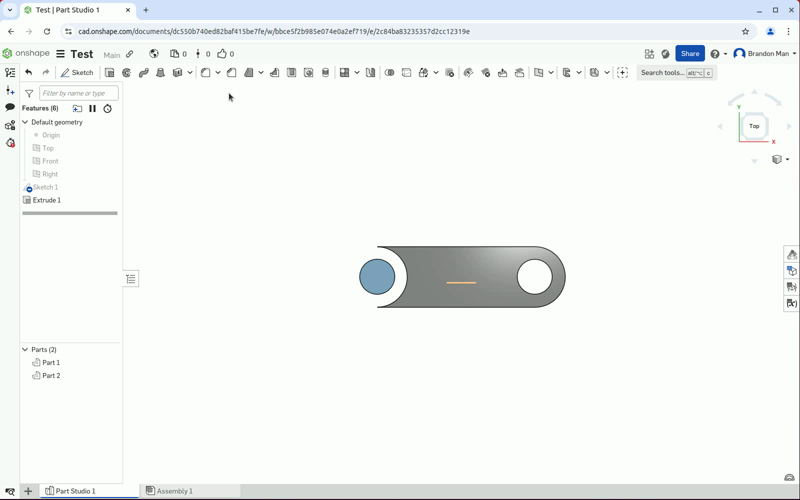
mouse_move(541, 75)
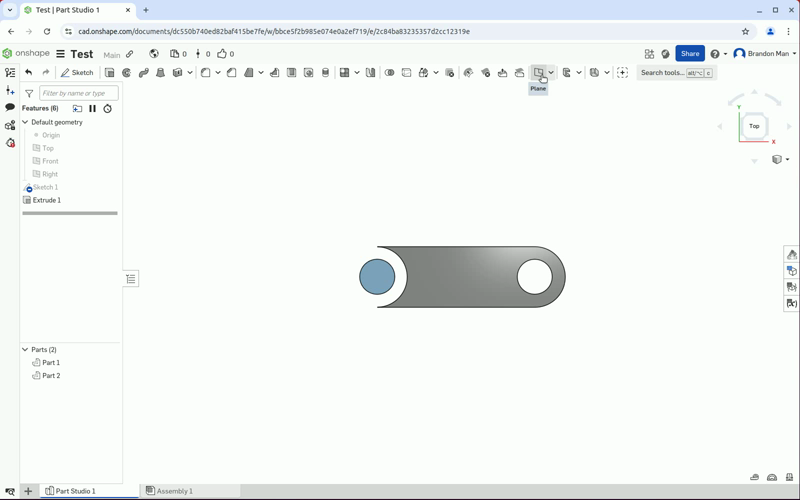
click(541, 75)
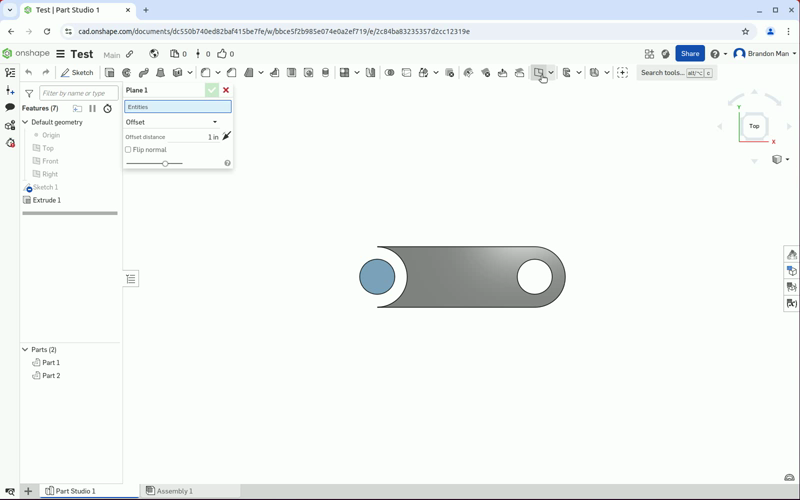
mouse_move(73, 150)
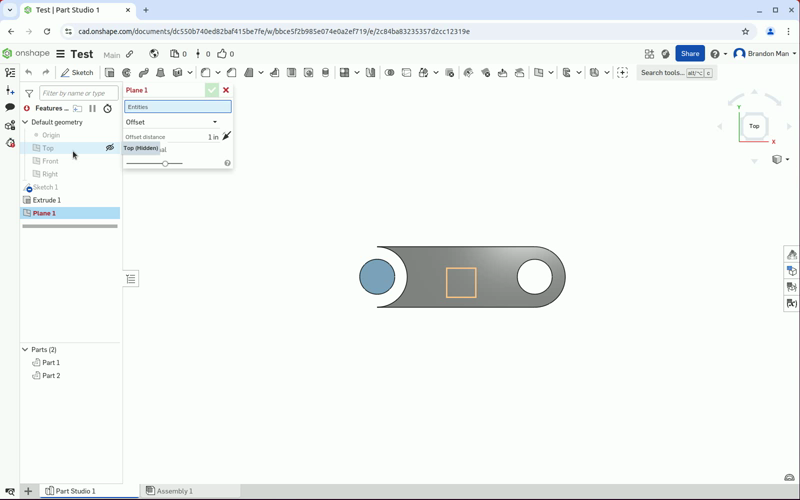
click(73, 150)
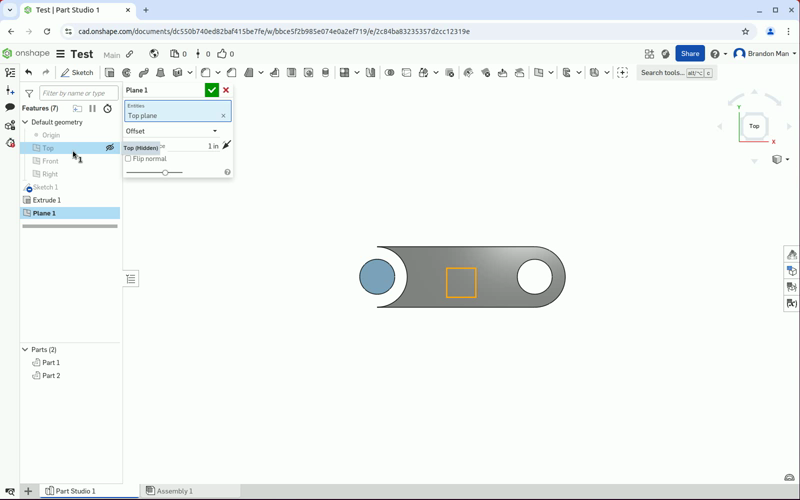
key(tab, 2)
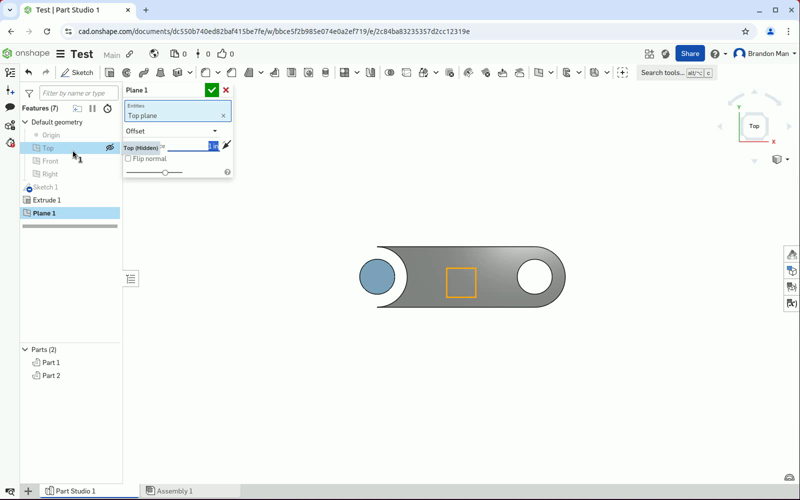
text(9.397)
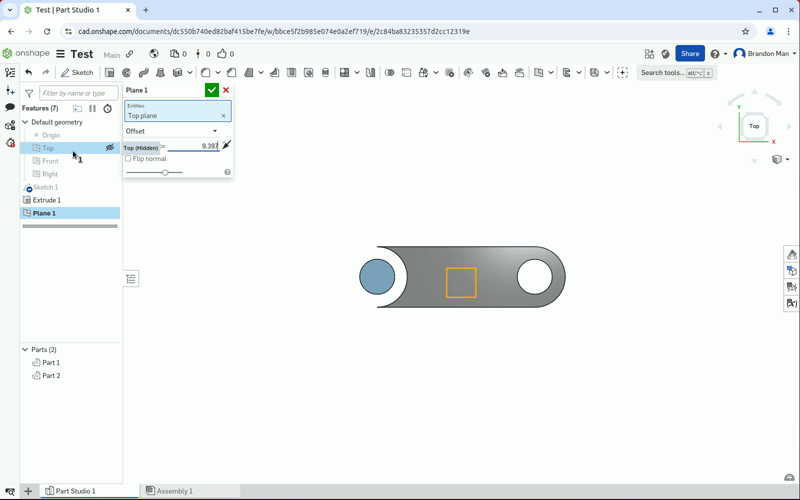
key(enter, 2)
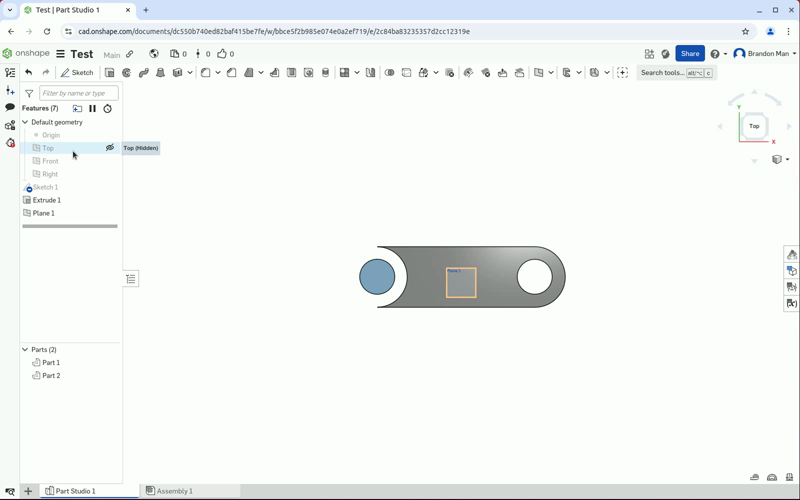
key(shift+s)
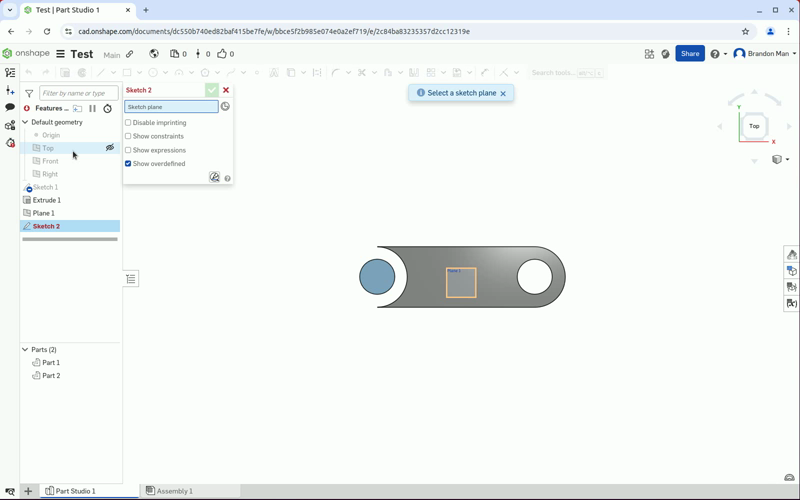
mouse_move(73, 215)
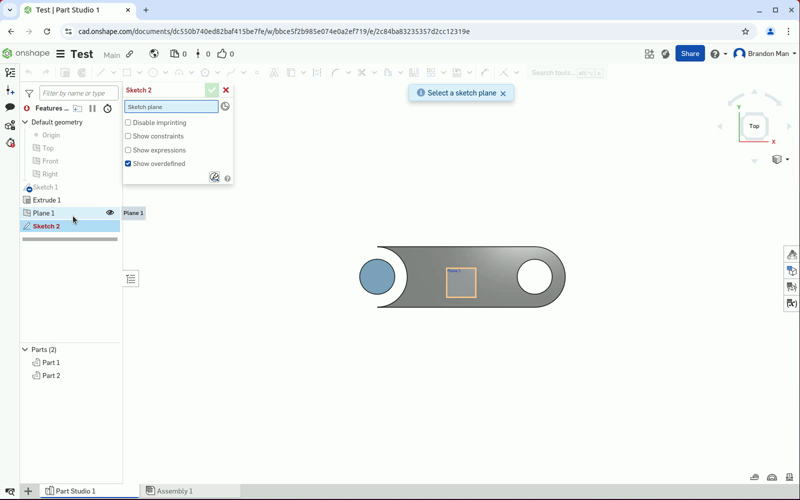
click(73, 215)
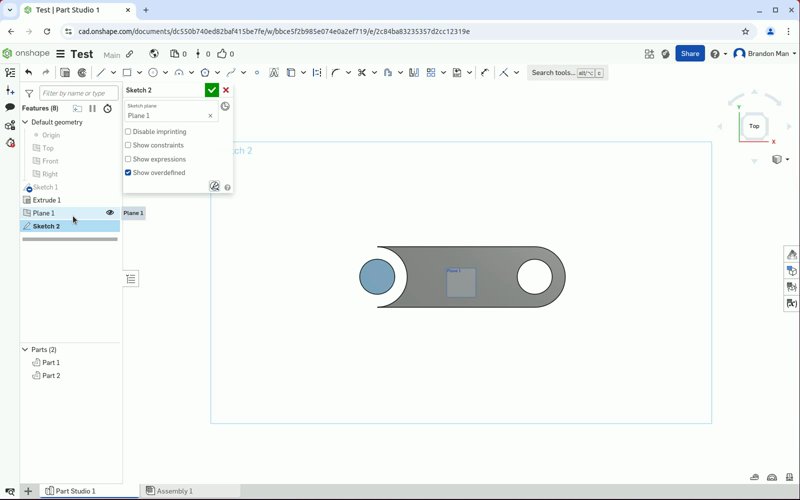
mouse_move(73, 352)
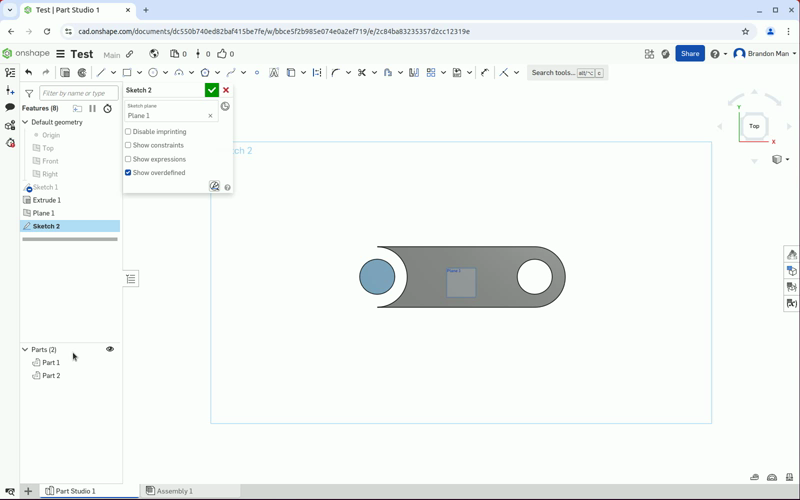
key(y)
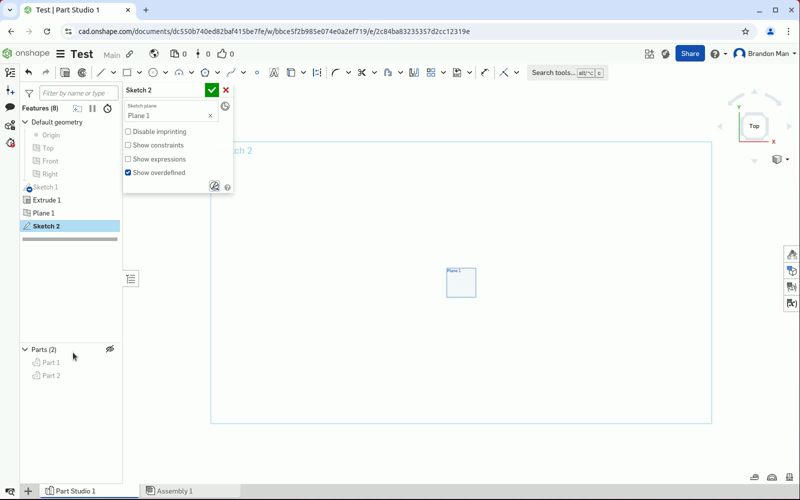
key(l)
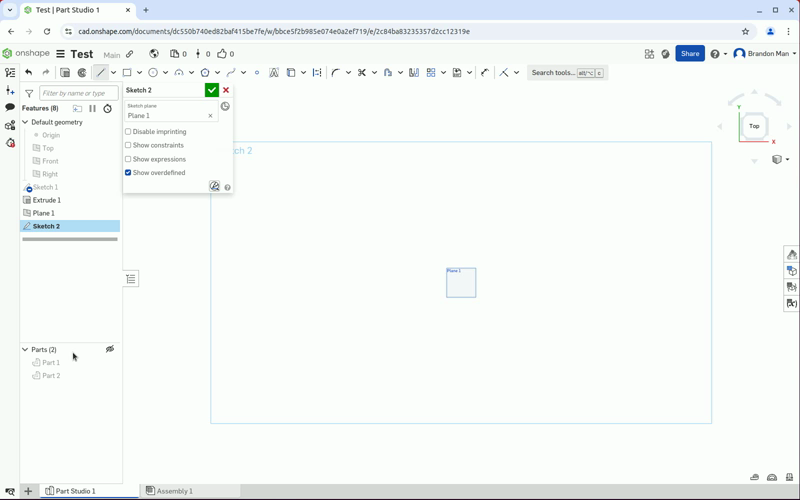
key_down(shift)
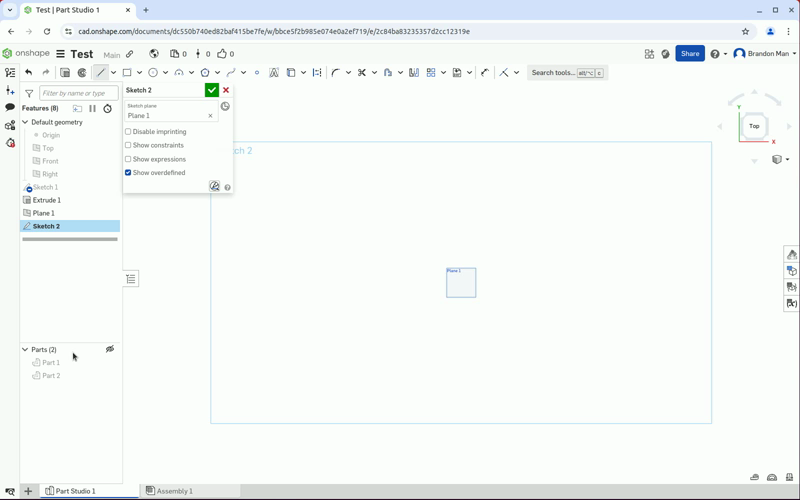
mouse_move(413, 297)
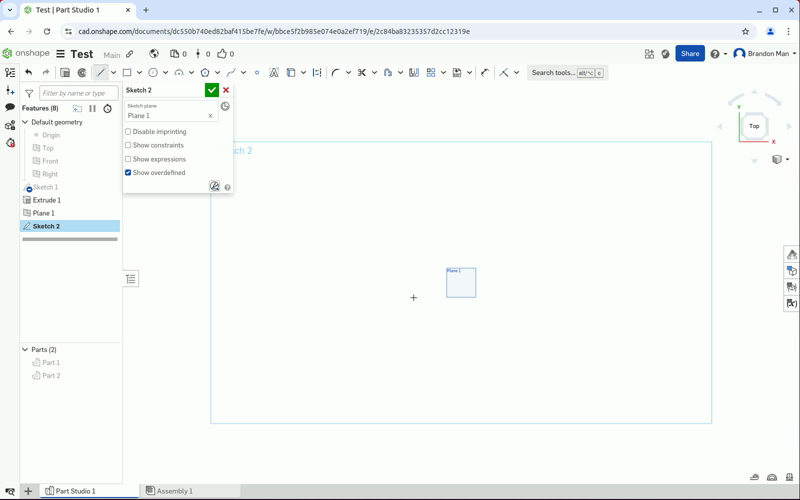
click(413, 297)
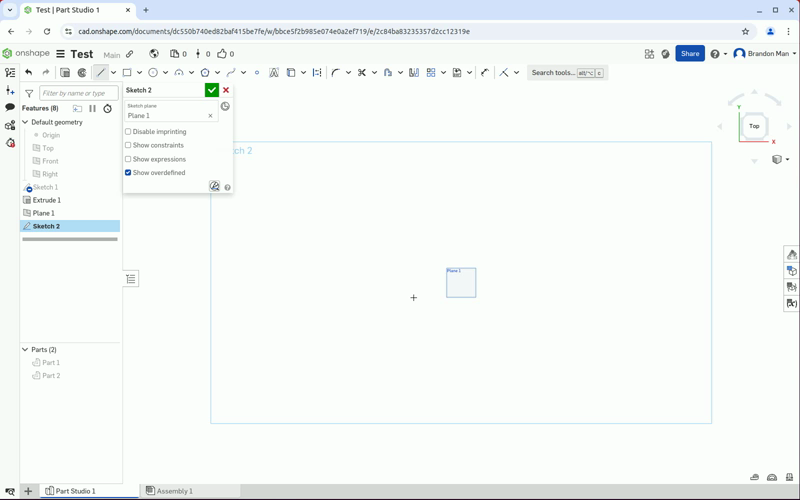
key_up(shift)
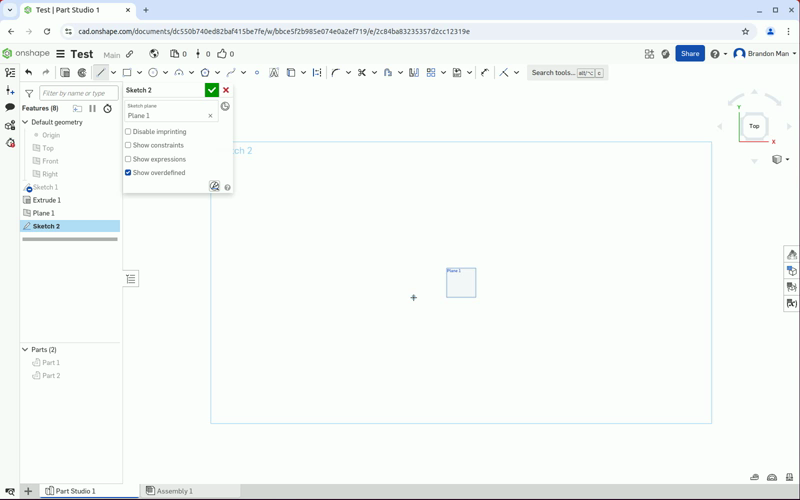
key_down(shift)
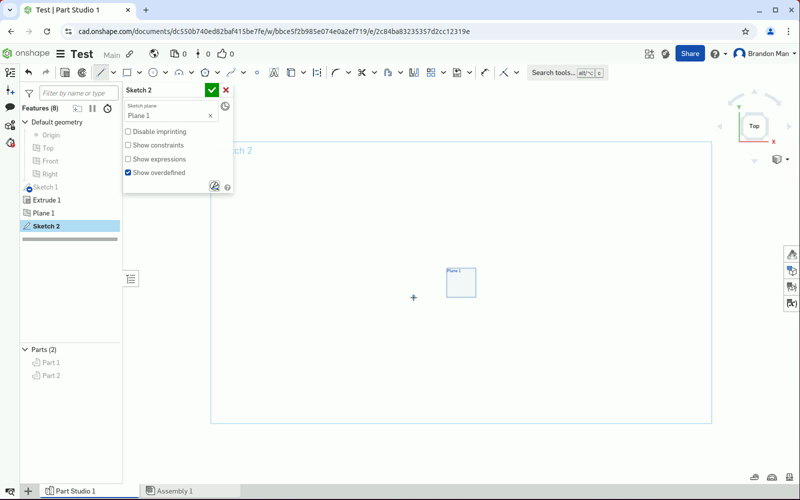
mouse_move(505, 297)
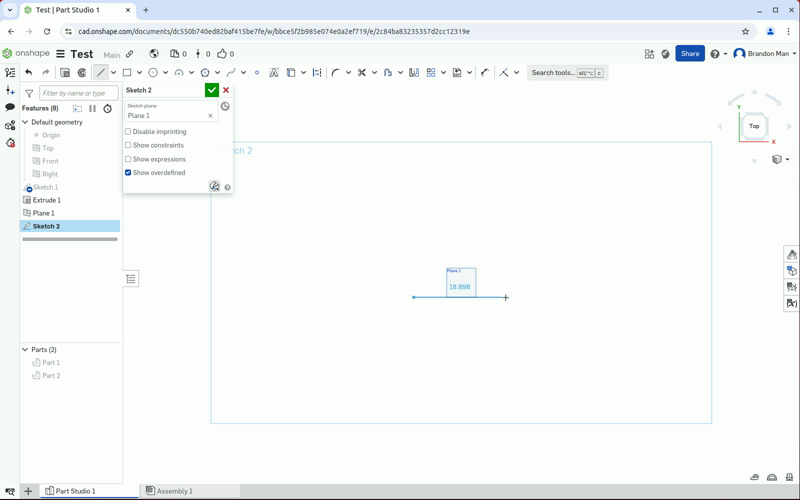
click(505, 297)
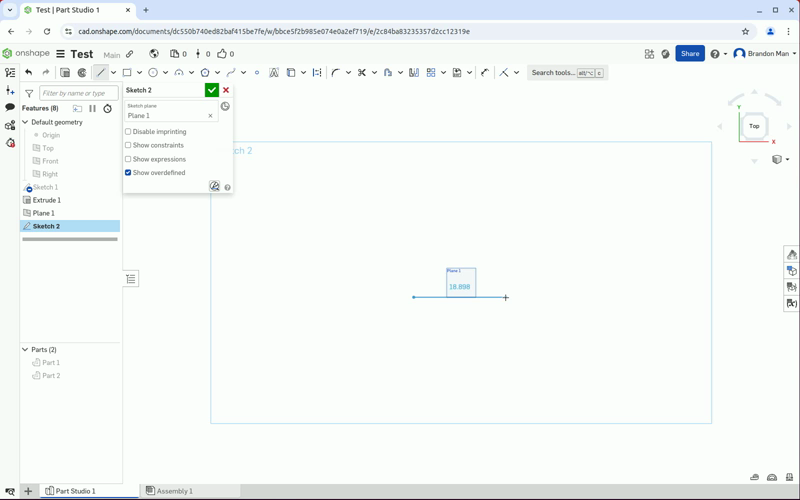
key_up(shift)
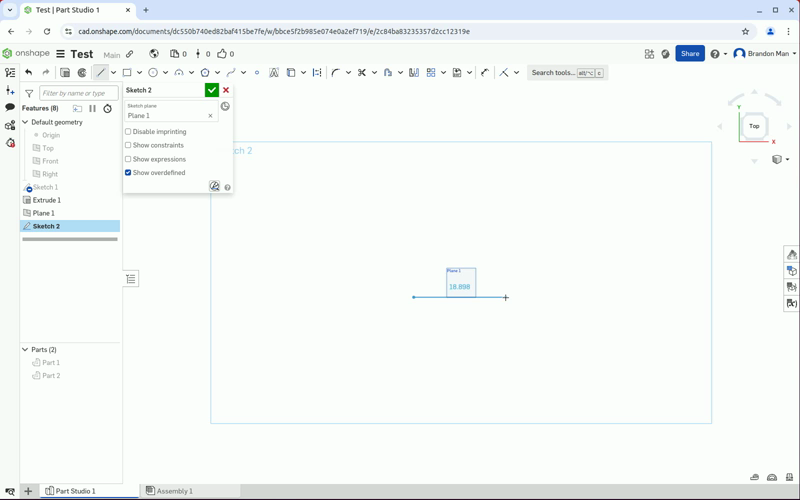
key_down(shift)
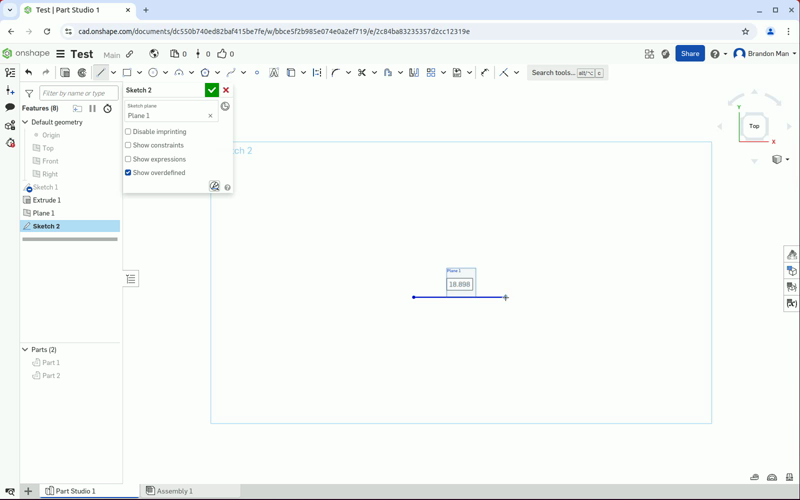
mouse_move(535, 297)
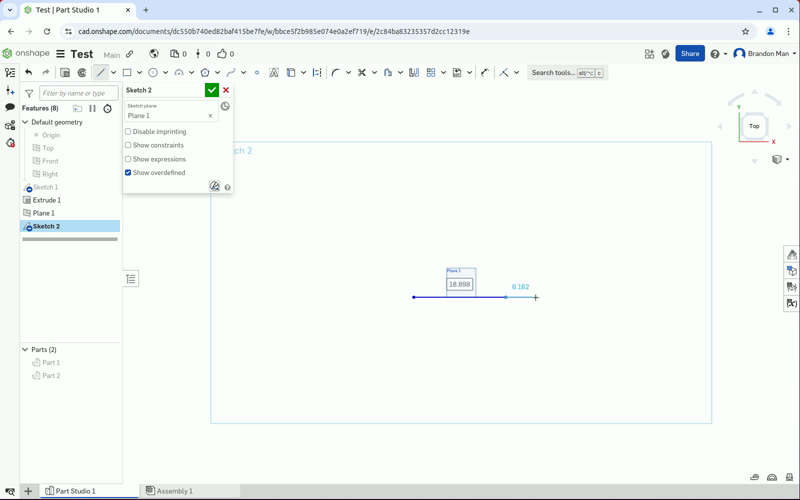
mouse_move(505, 259)
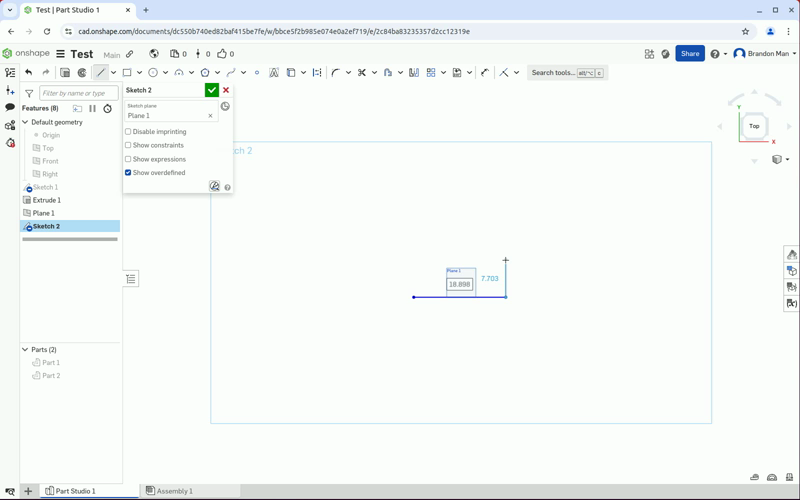
click(505, 259)
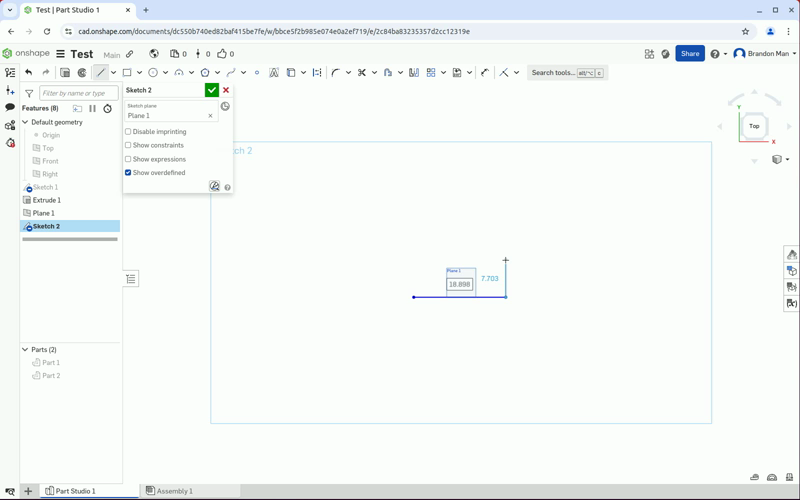
key_up(shift)
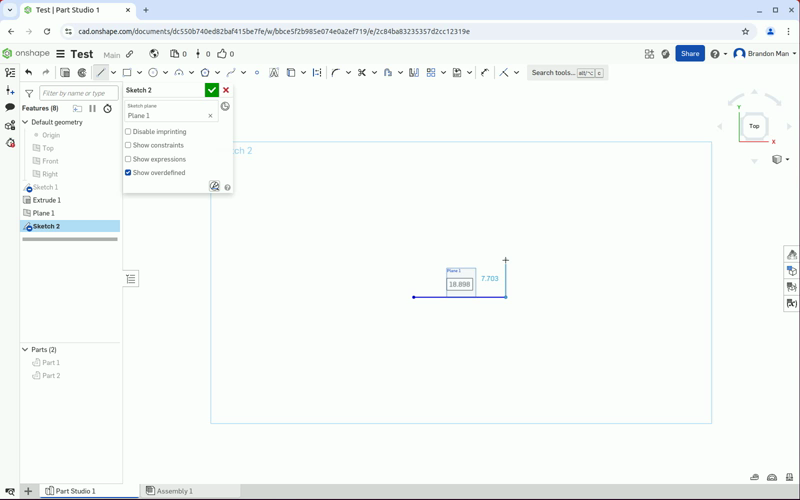
key_down(shift)
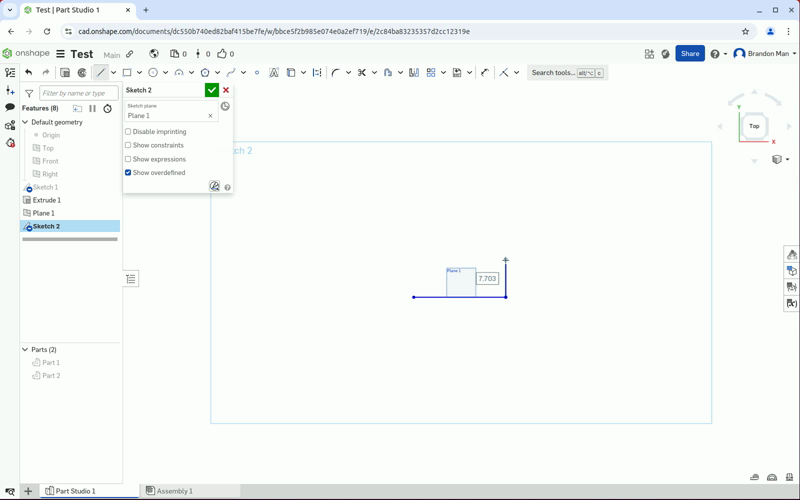
mouse_move(413, 259)
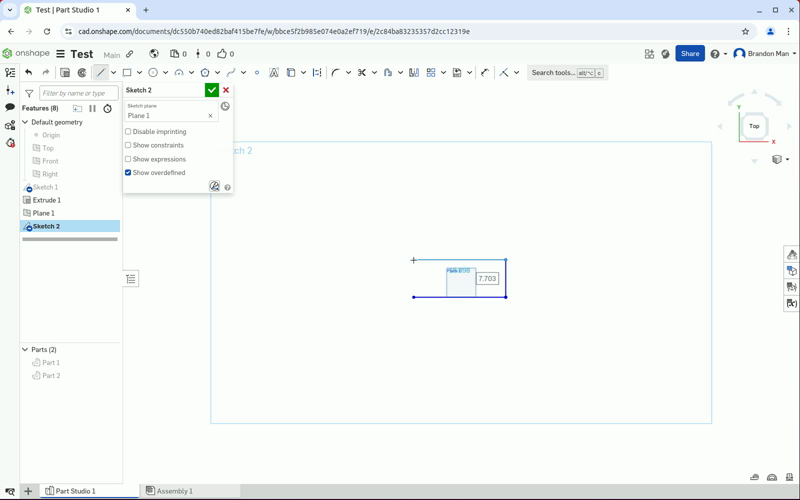
click(413, 259)
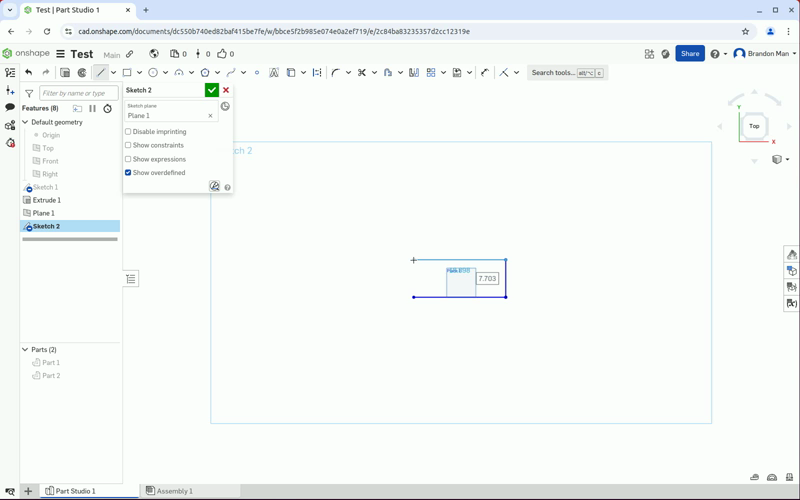
key_up(shift)
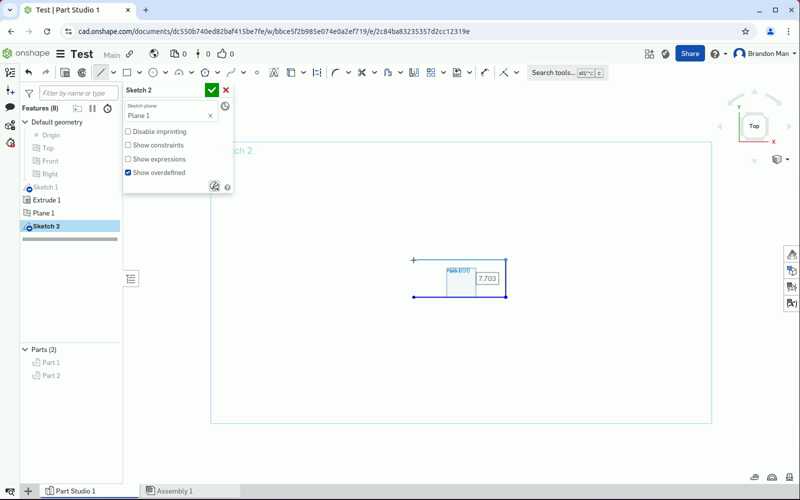
mouse_move(444, 259)
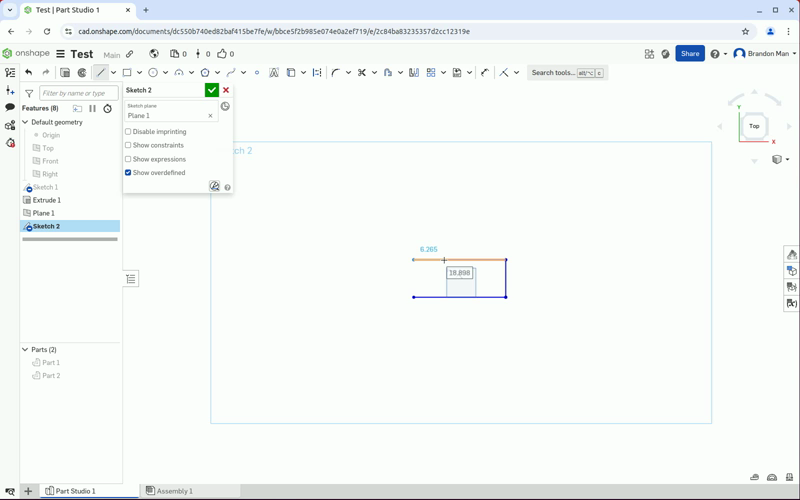
key_down(shift)
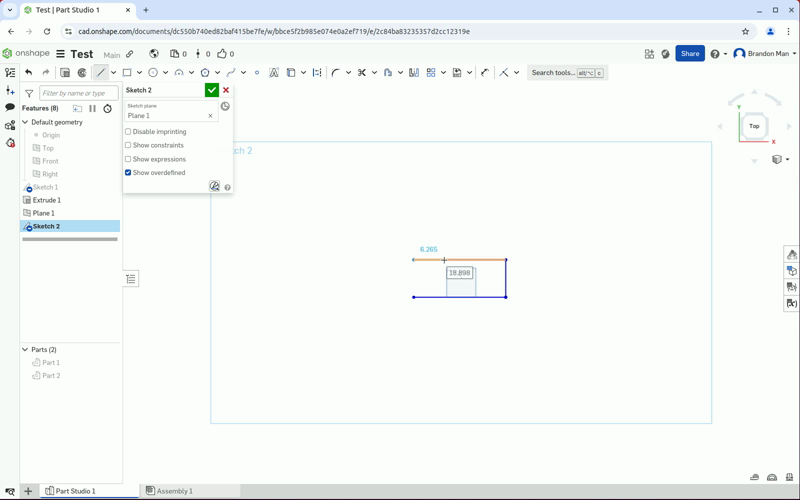
mouse_move(413, 297)
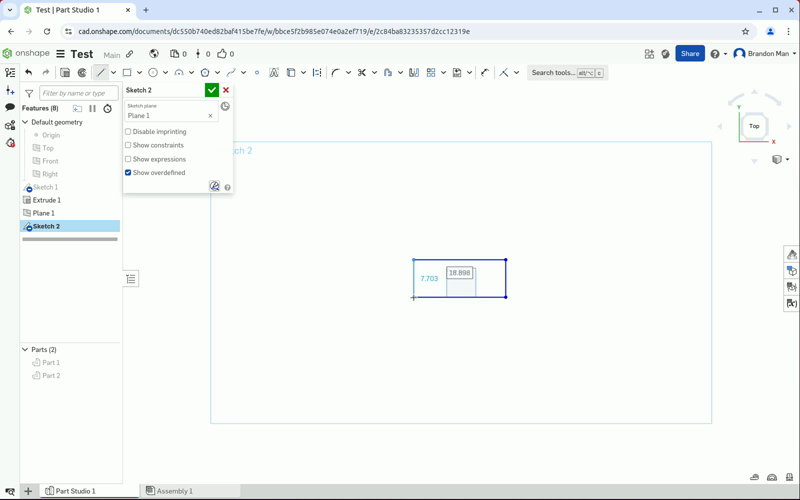
key_up(shift)
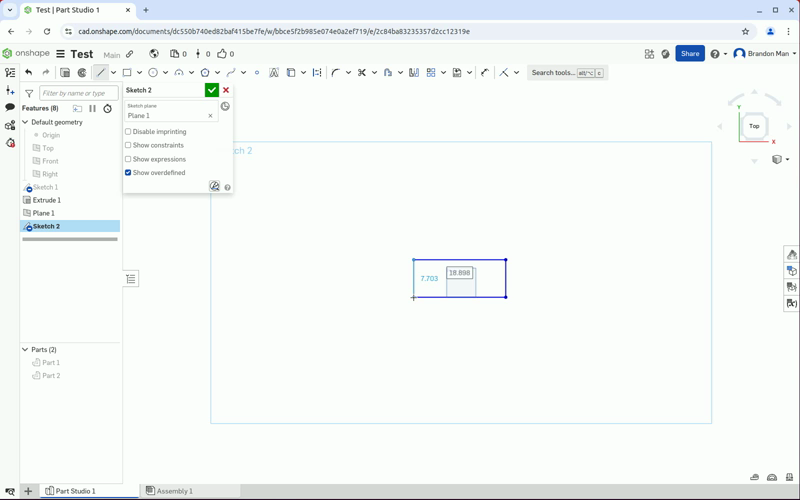
click(413, 297)
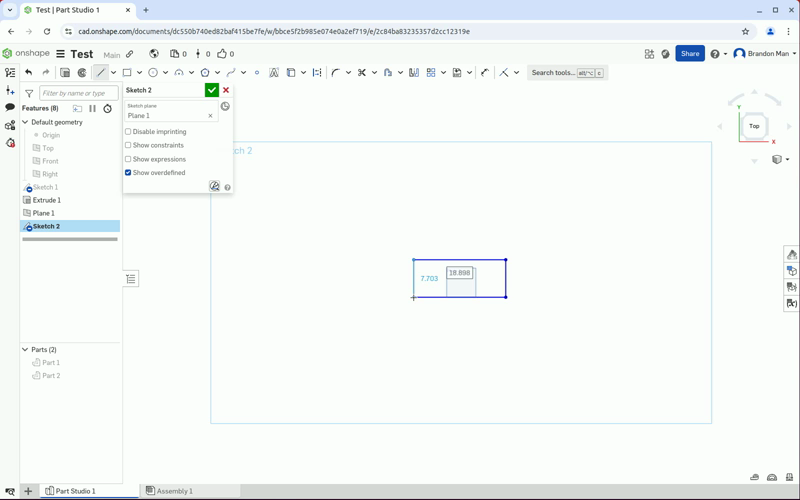
key(esc)
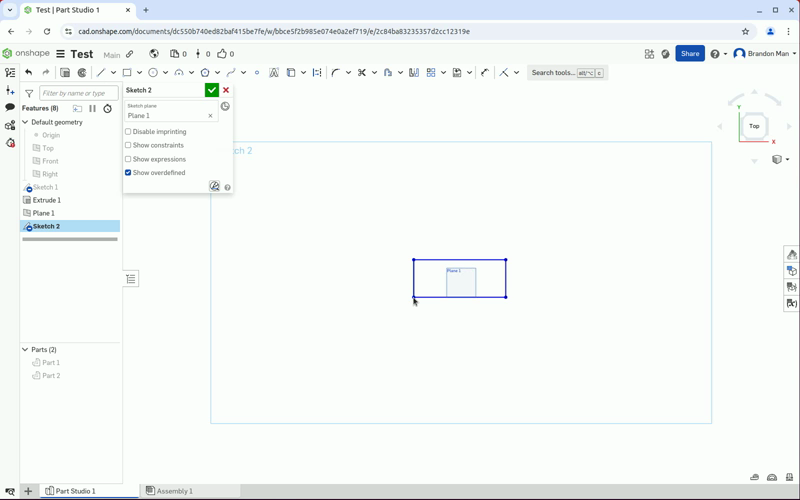
mouse_move(458, 264)
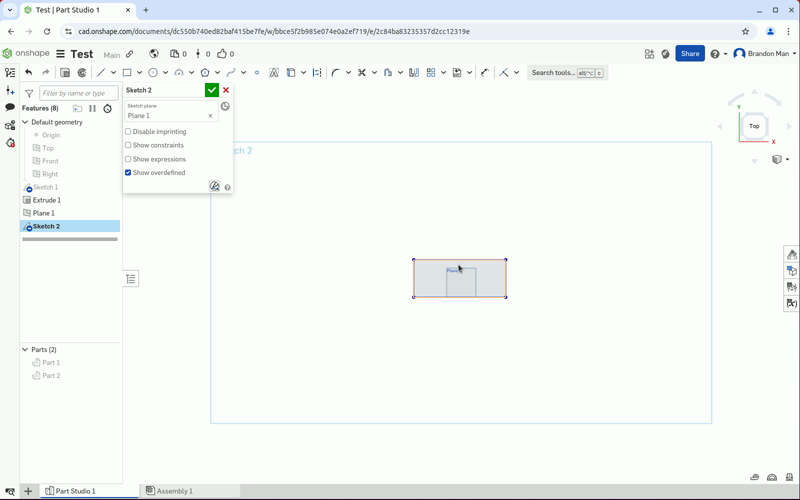
click(458, 264)
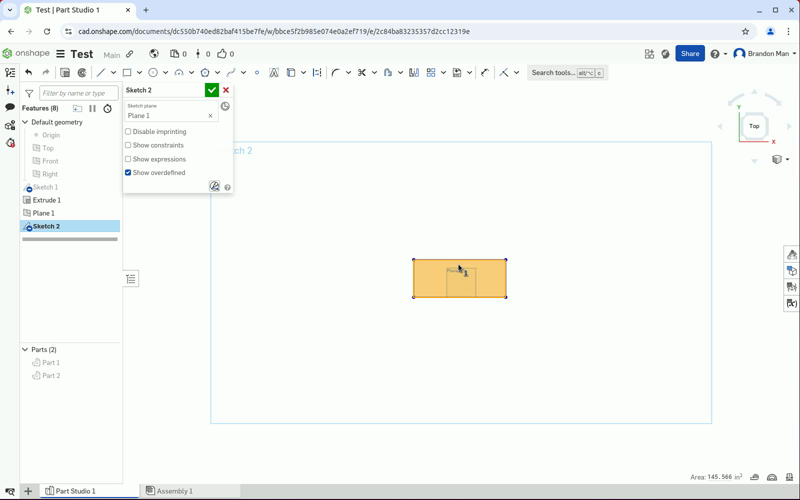
mouse_move(73, 352)
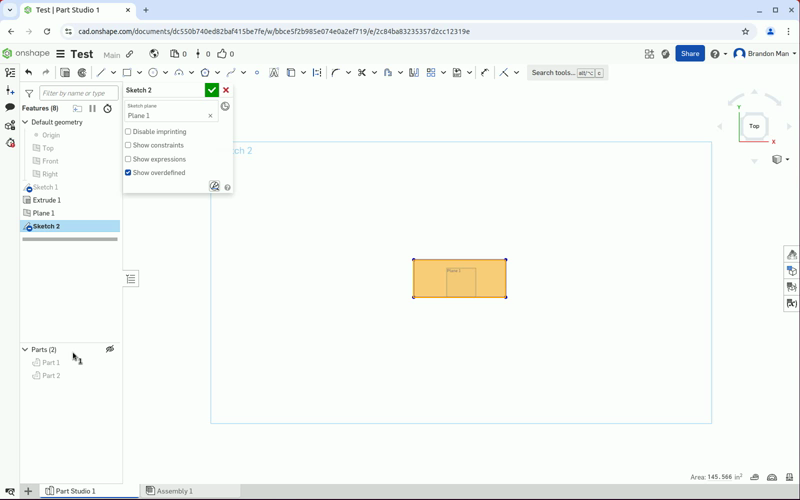
key(shift+y)
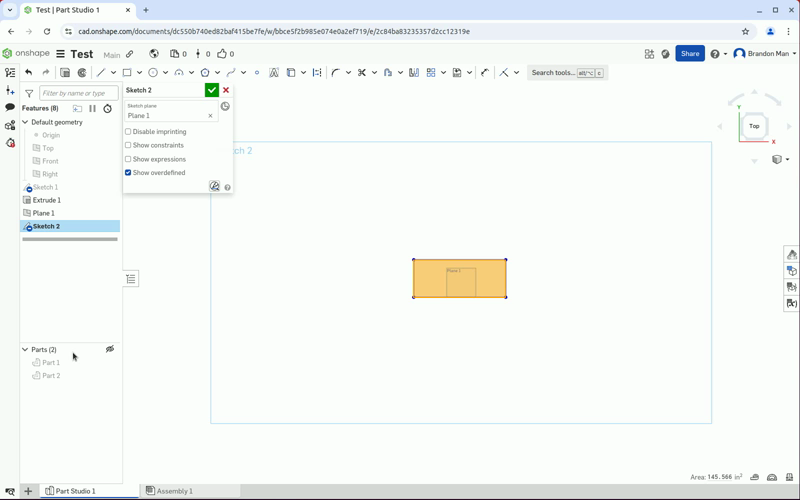
key(shift+e)
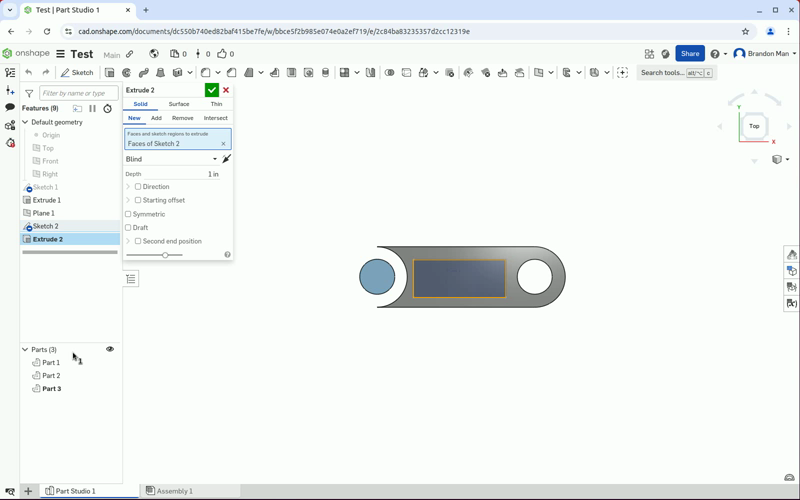
mouse_move(143, 106)
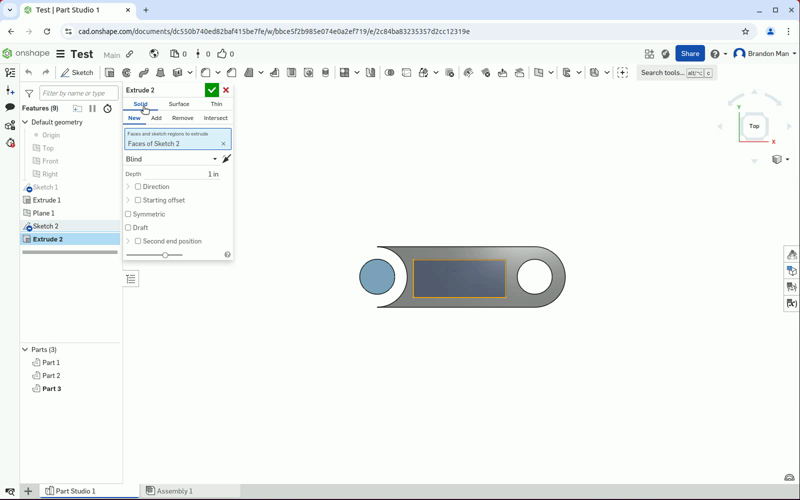
click(143, 106)
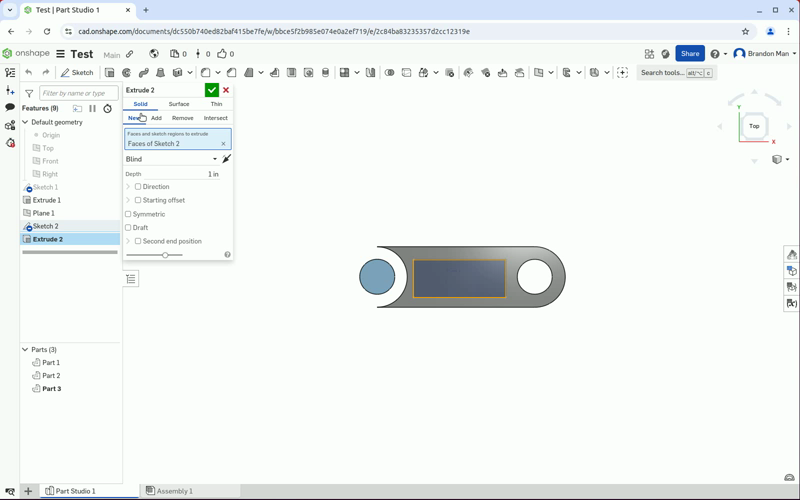
mouse_move(137, 120)
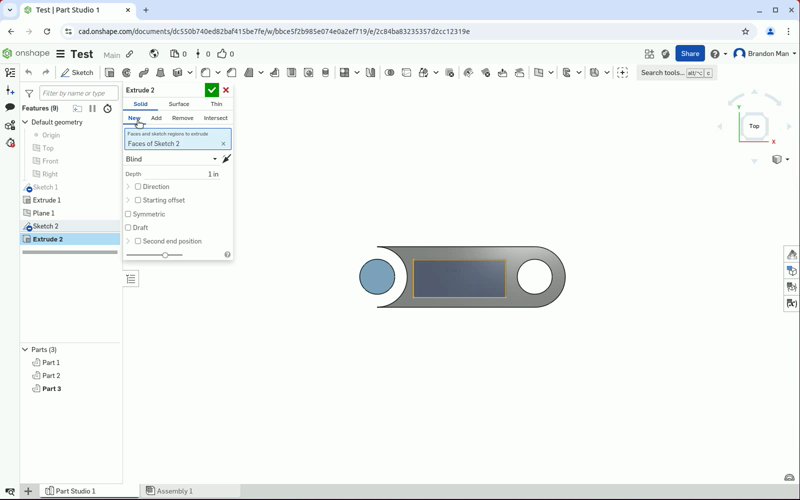
click(137, 120)
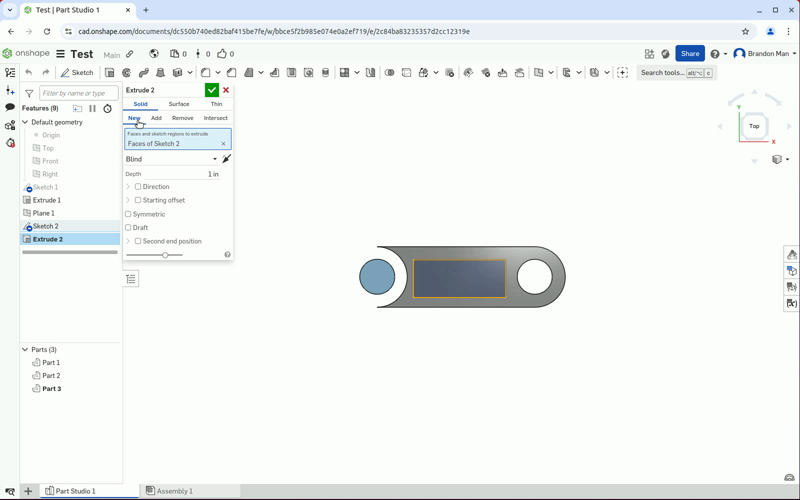
key(tab, 4)
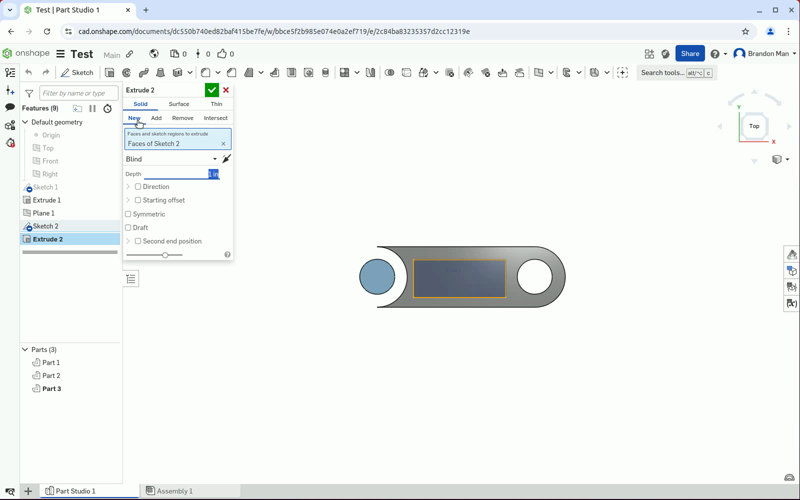
text(14.202)
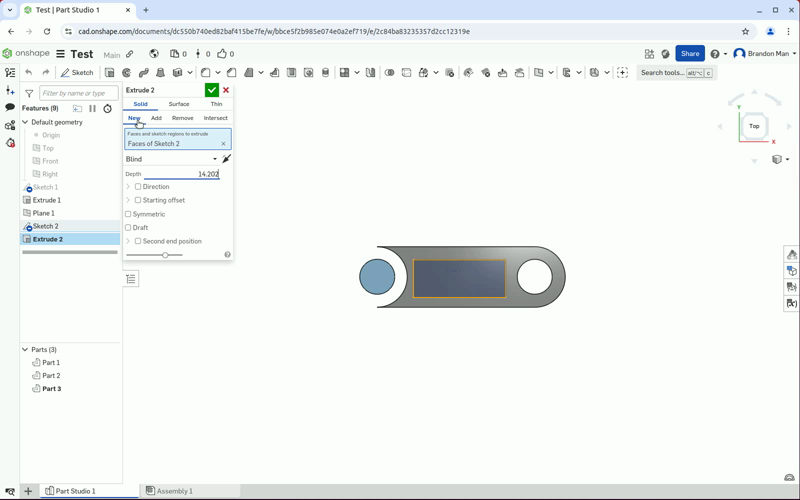
key(enter)
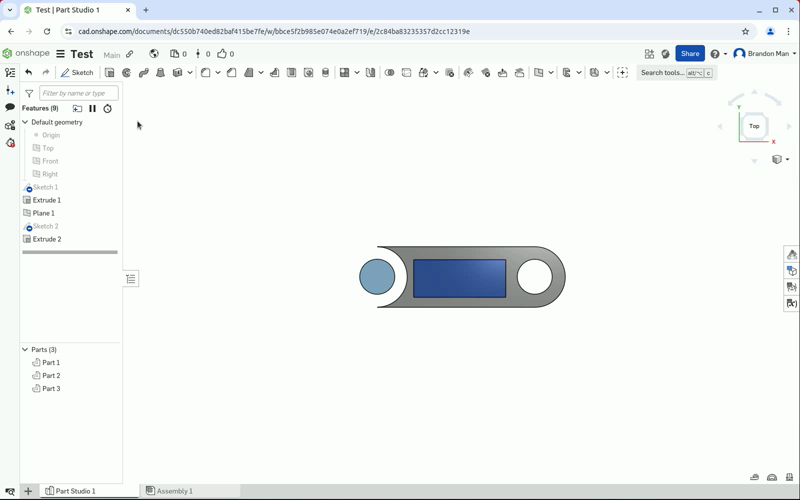
key(shift+h)
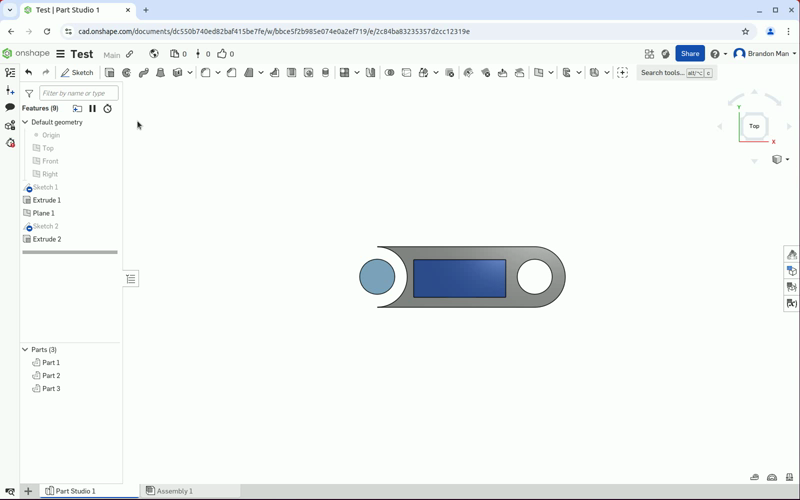
key(shift+h)
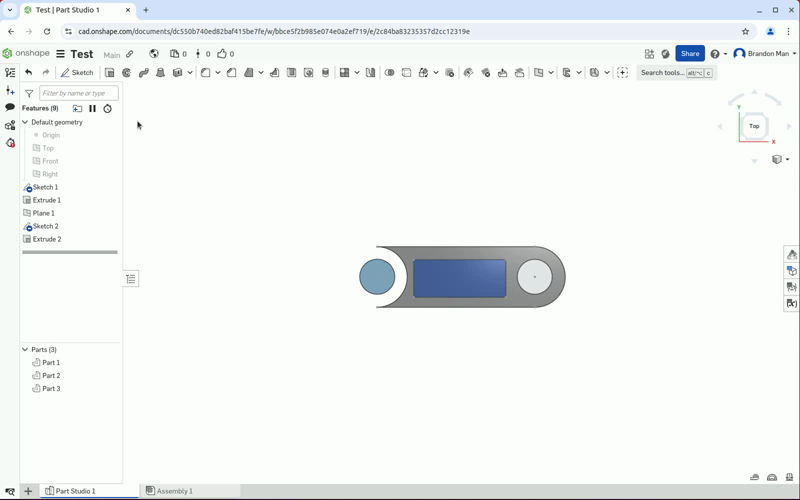
key(shift+7)
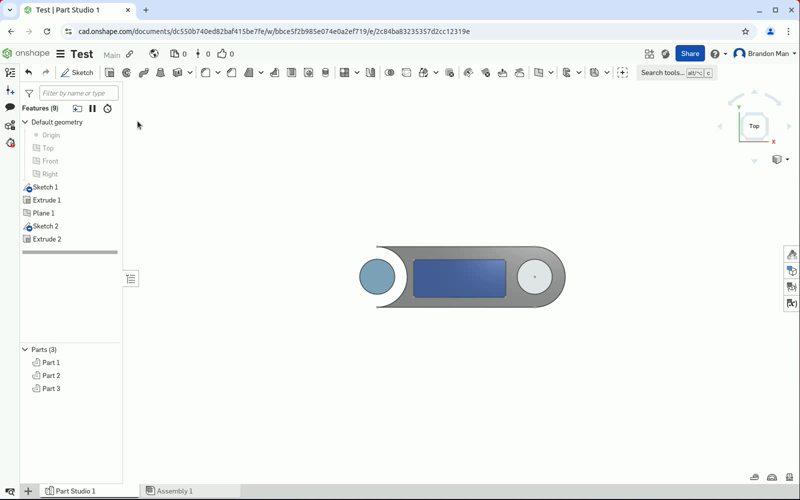
key(up, 3)
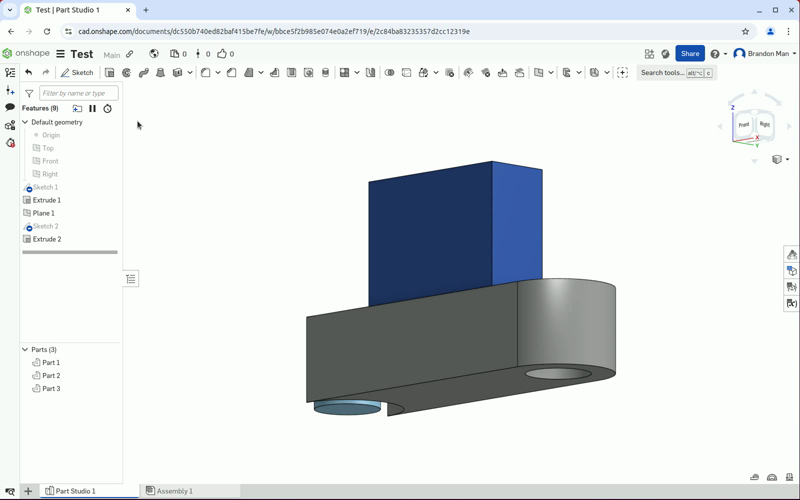
key(left, 3)
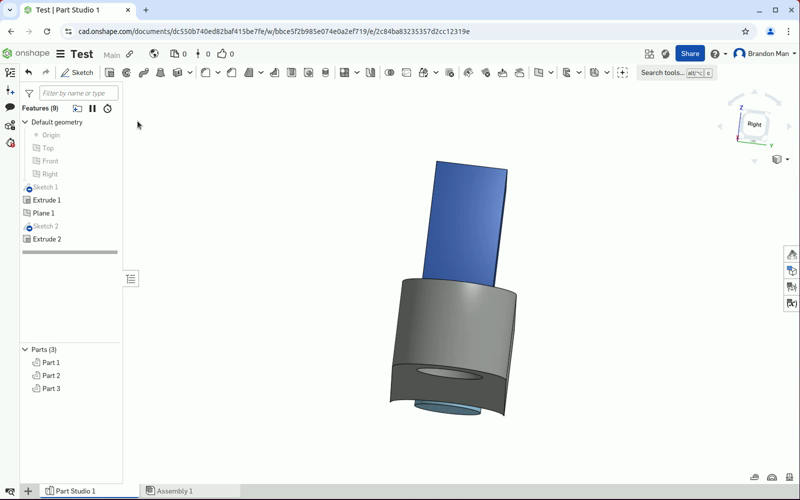
key(right, 3)
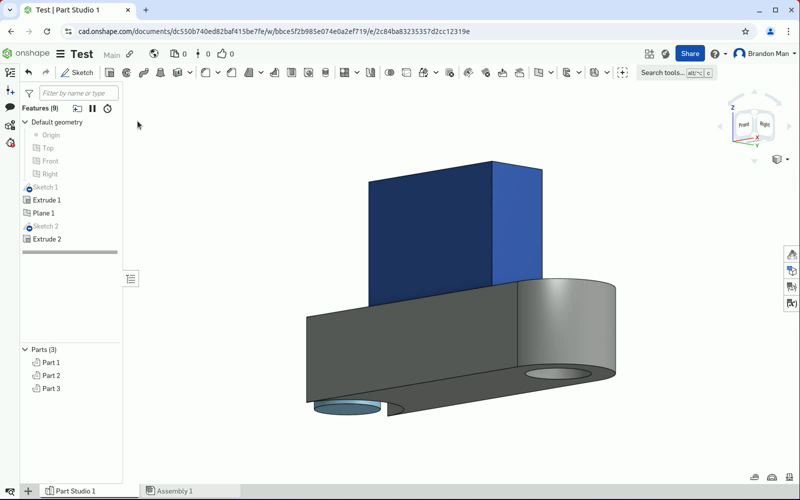
key(down, 3)
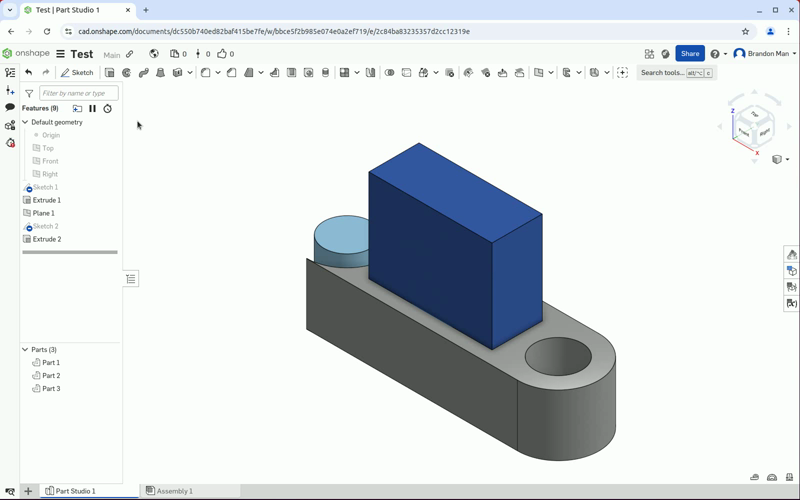
mouse_move(73, 189)
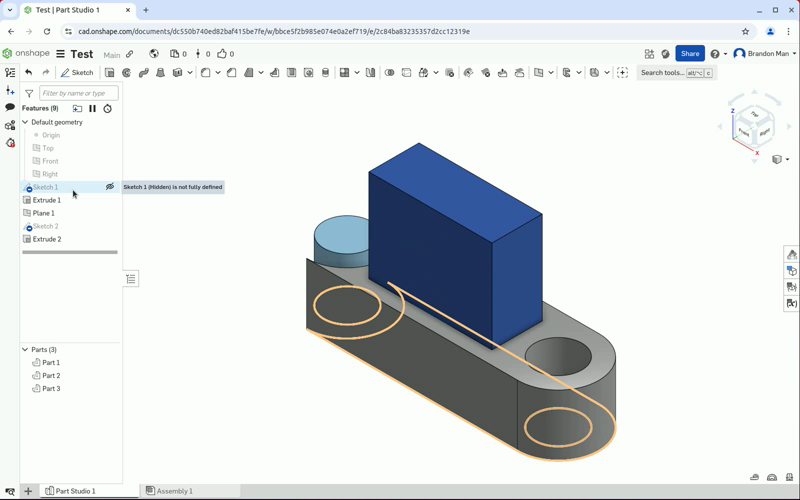
click(73, 189)